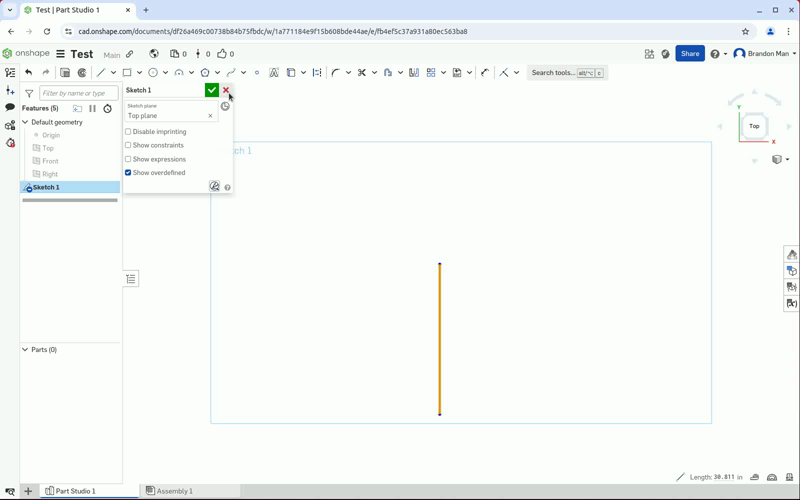
key(shift+h)
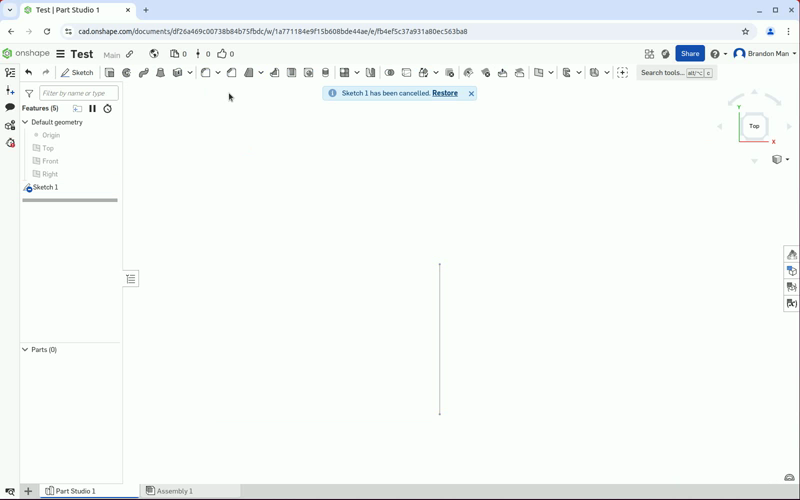
key(shift+s)
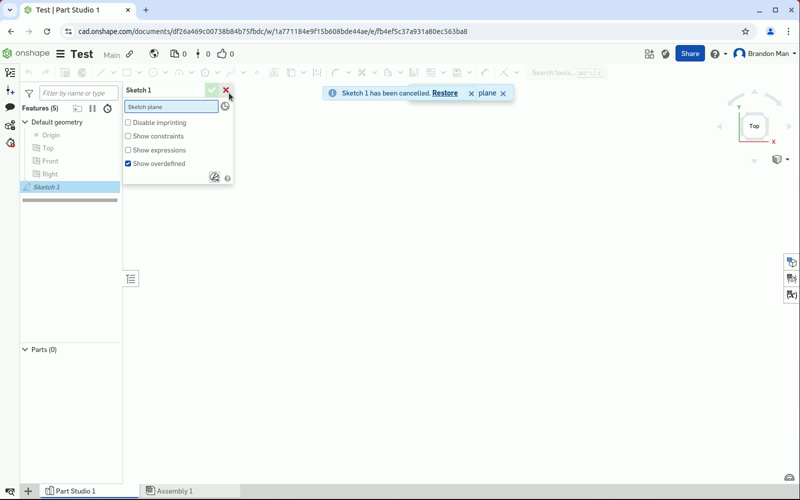
mouse_move(73, 150)
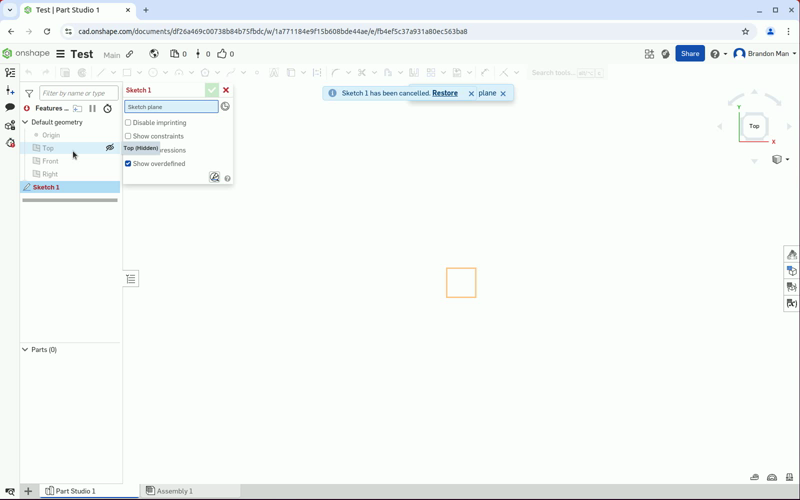
click(73, 150)
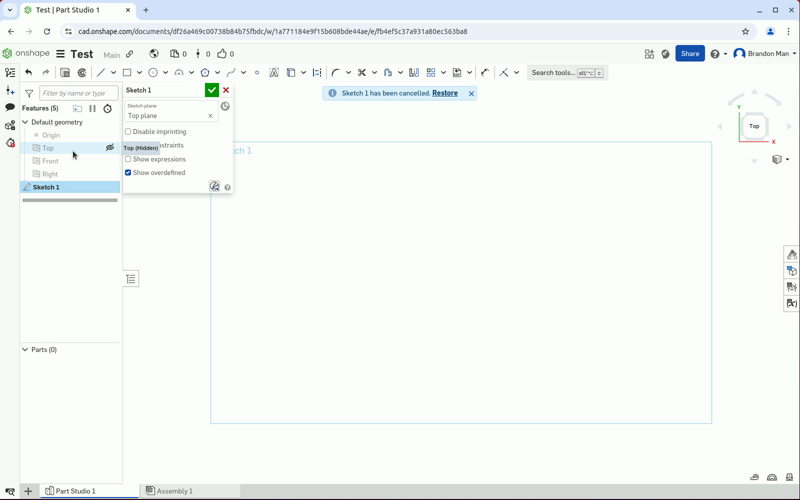
mouse_move(73, 352)
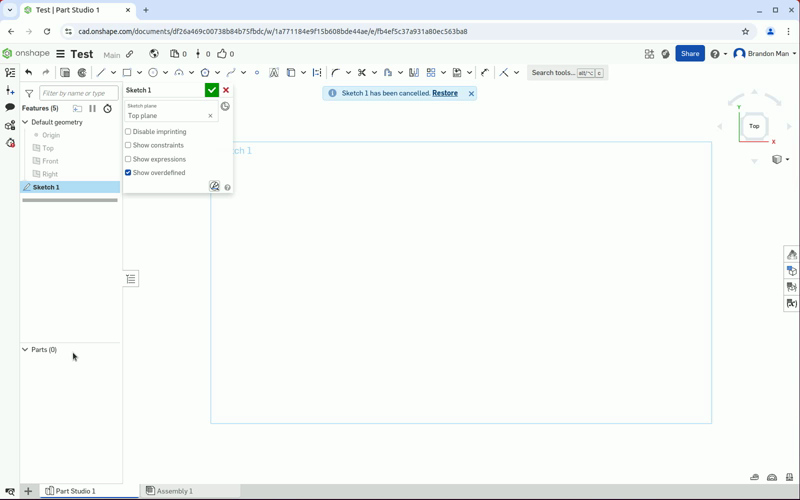
key(y)
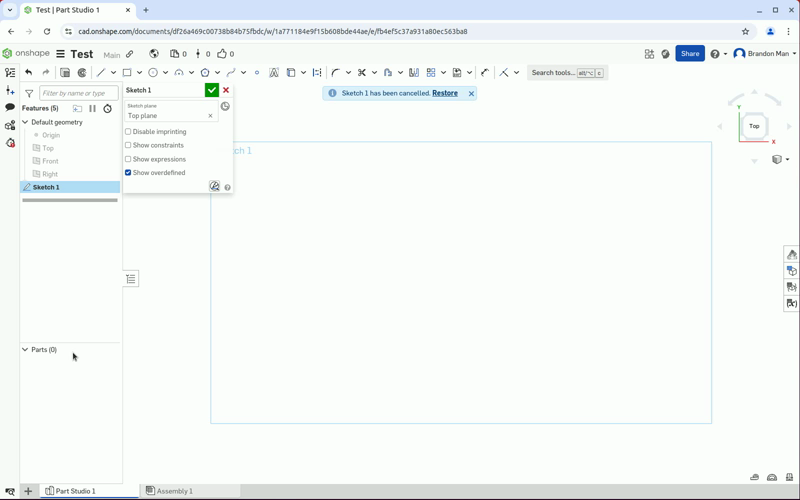
key(l)
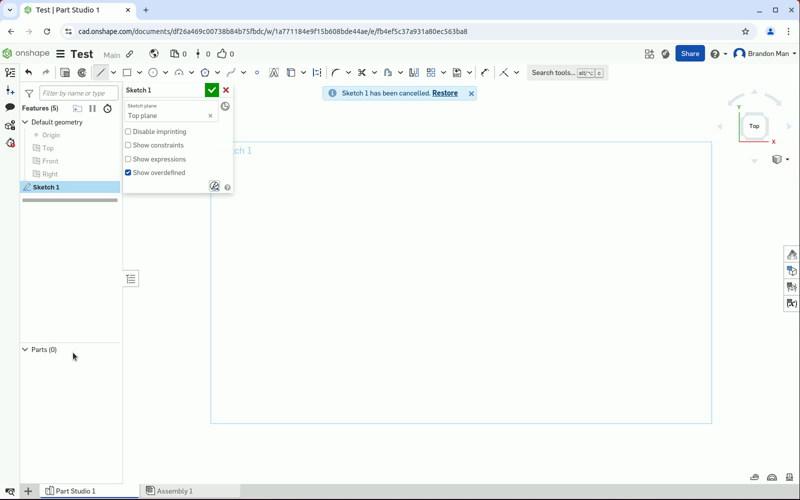
key_down(shift)
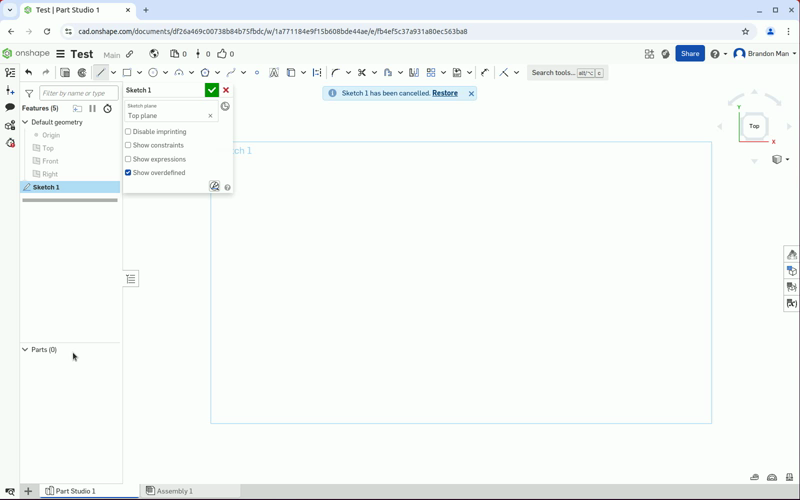
mouse_move(349, 282)
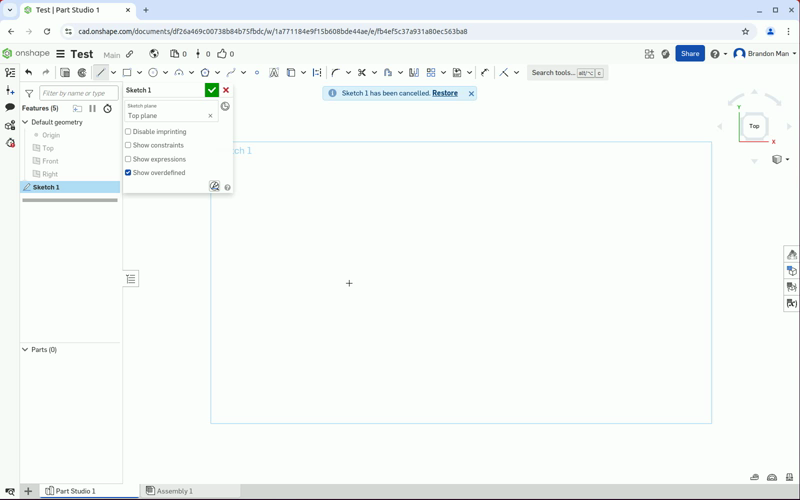
click(349, 282)
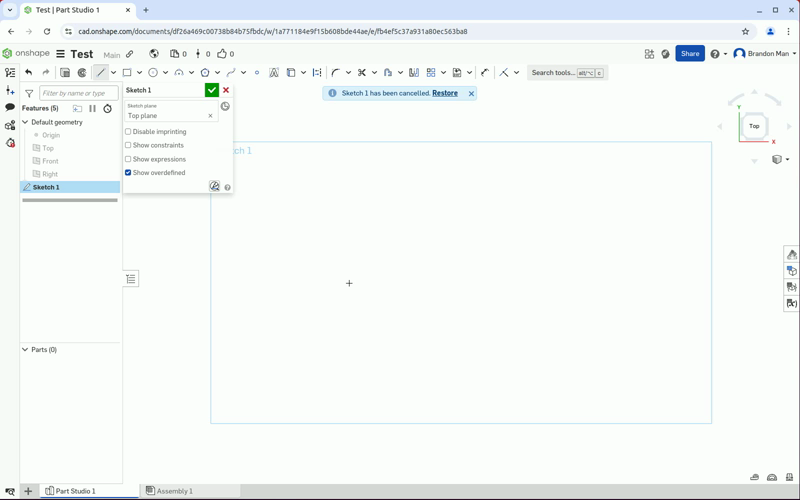
key_up(shift)
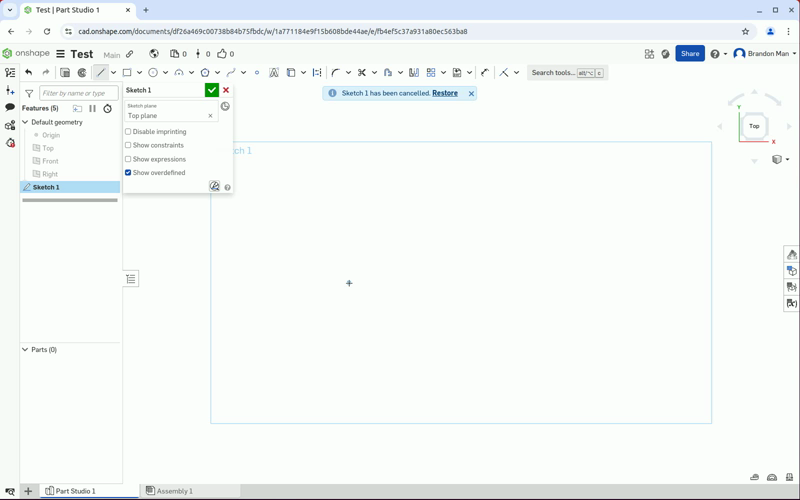
key_down(shift)
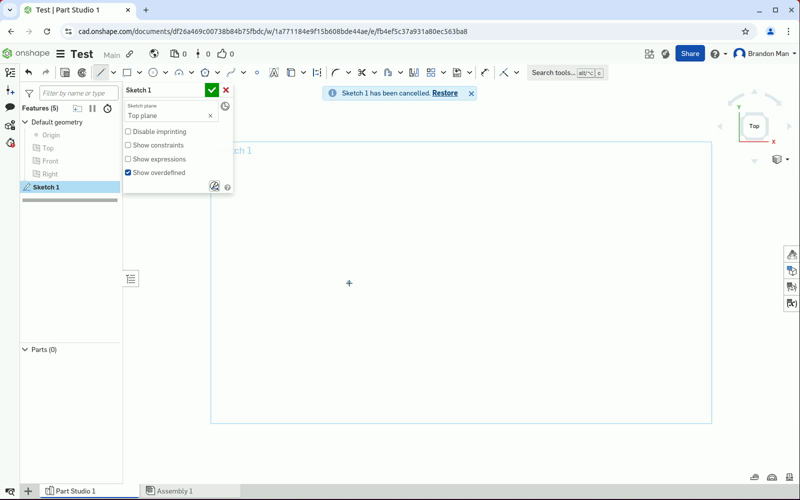
mouse_move(405, 378)
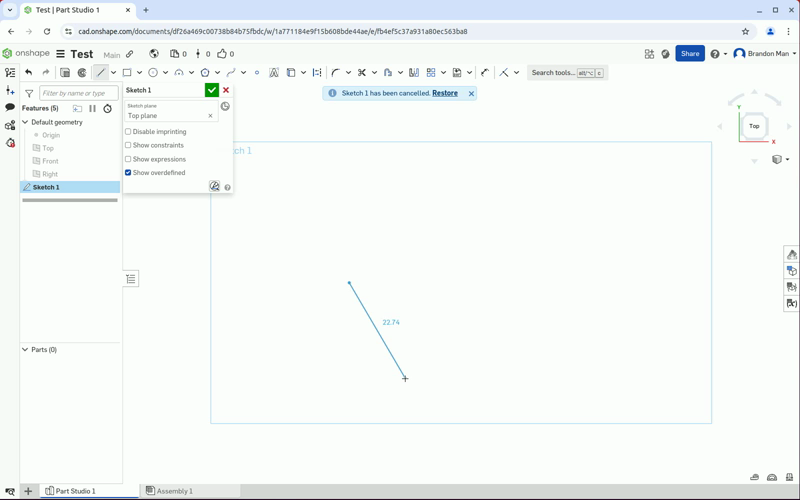
click(405, 378)
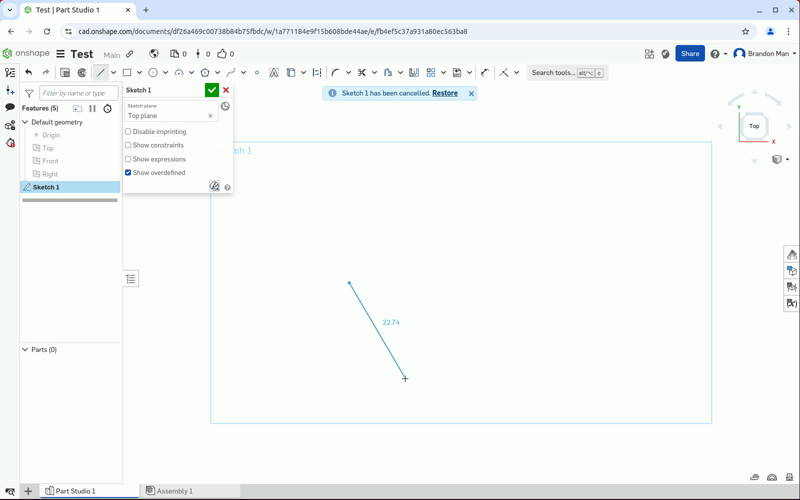
key_up(shift)
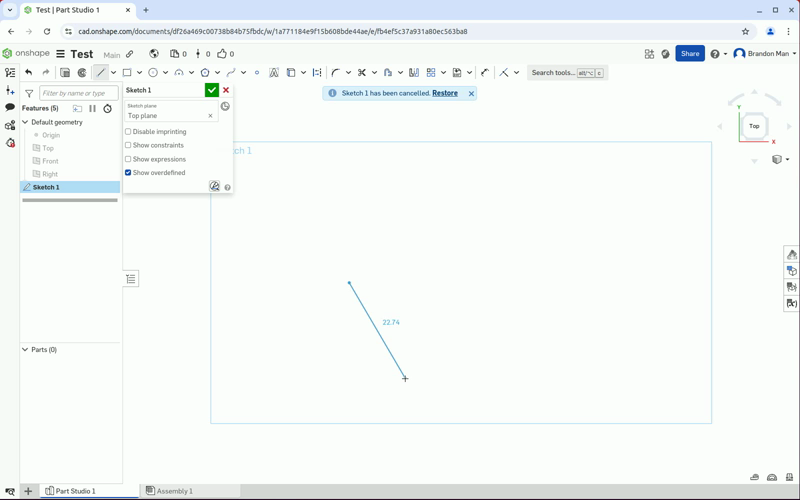
key_down(shift)
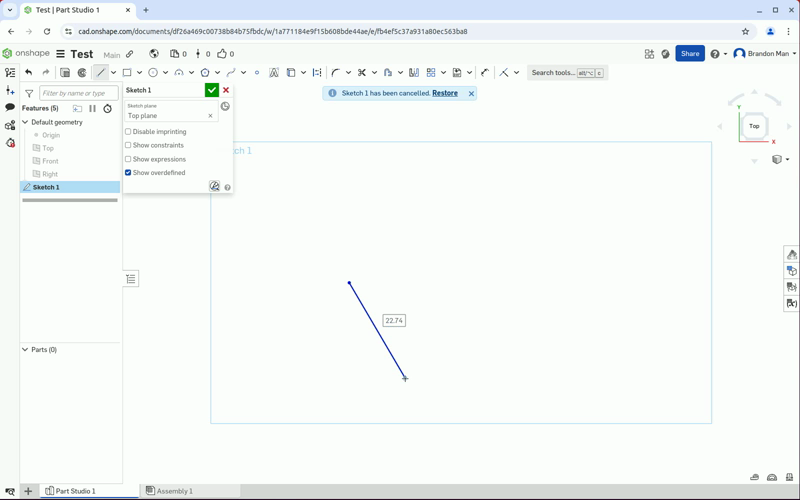
mouse_move(514, 378)
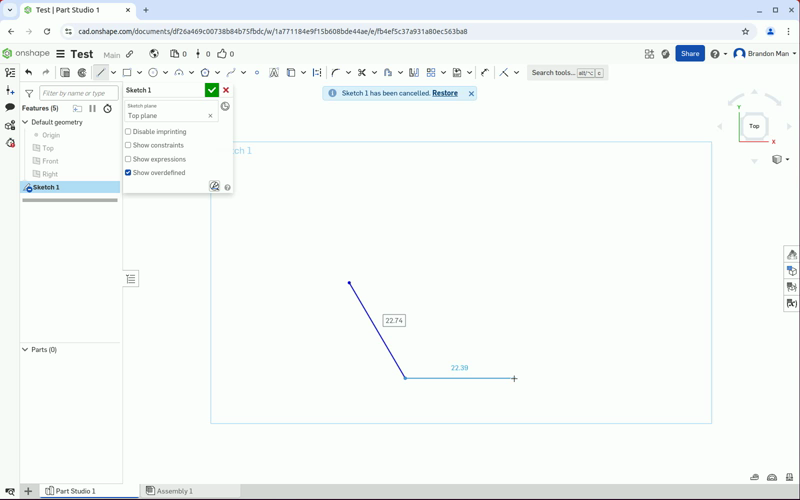
click(514, 378)
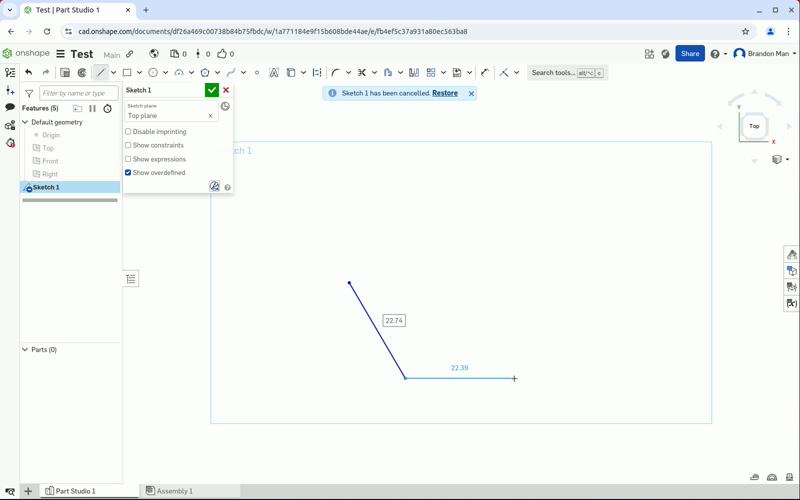
key_up(shift)
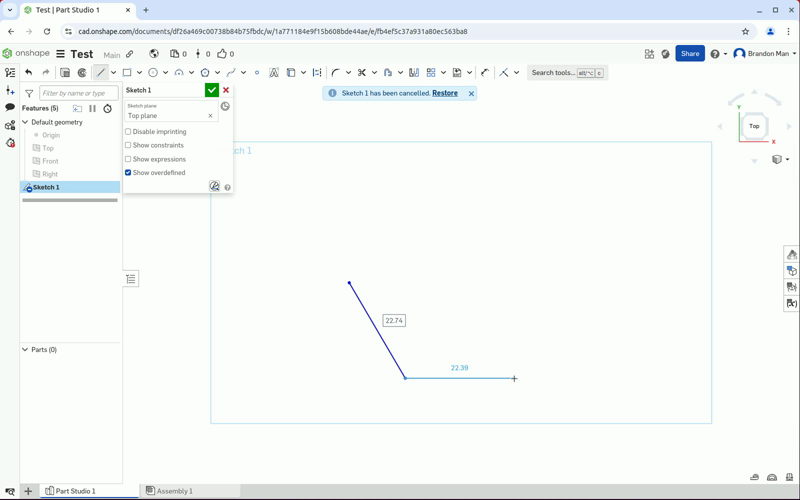
key_down(shift)
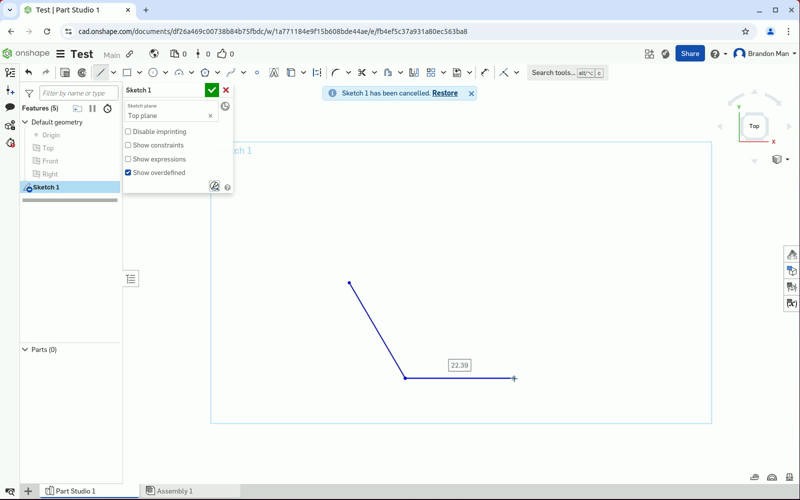
mouse_move(569, 282)
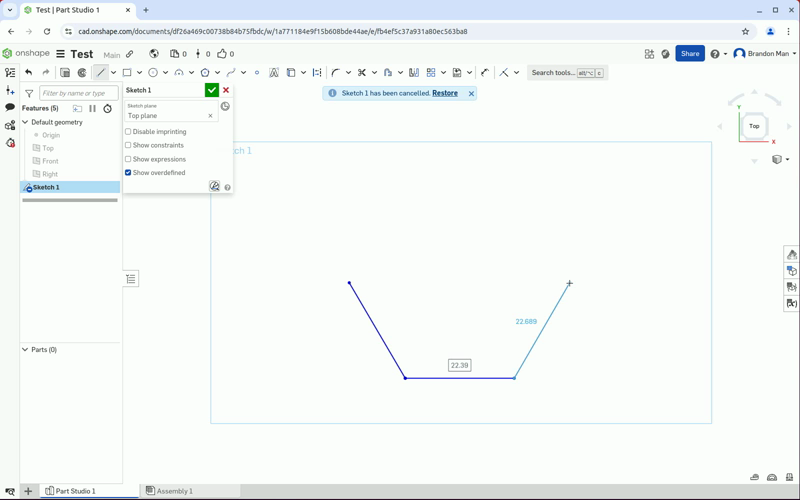
click(569, 282)
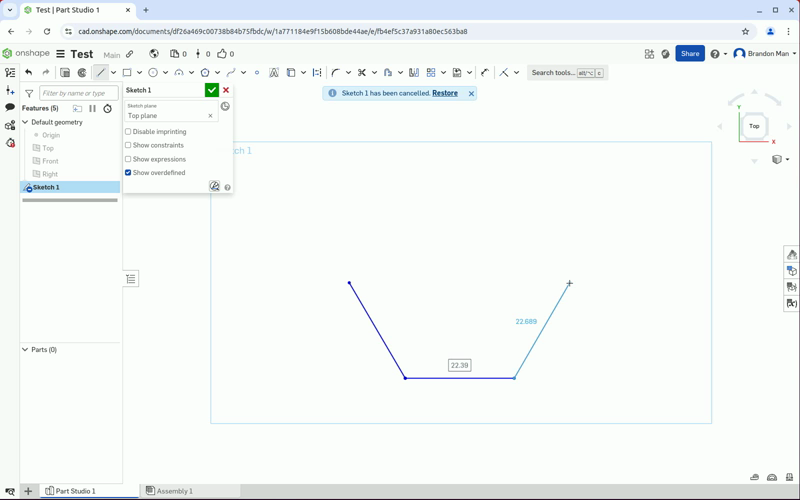
key_up(shift)
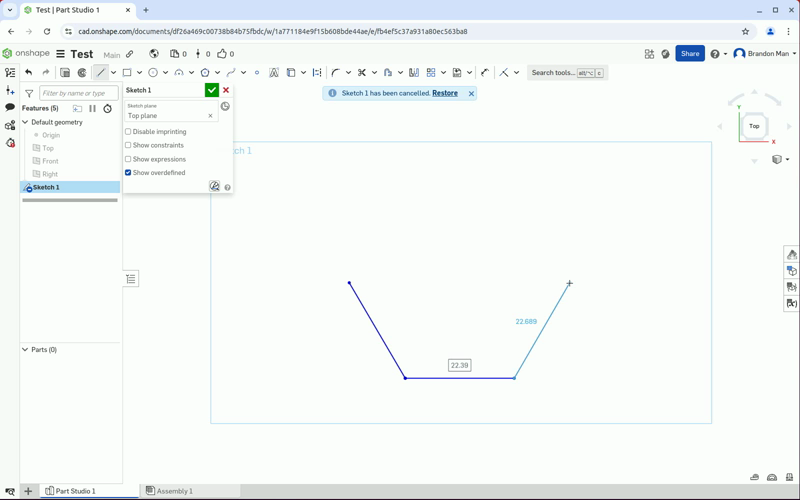
key_down(shift)
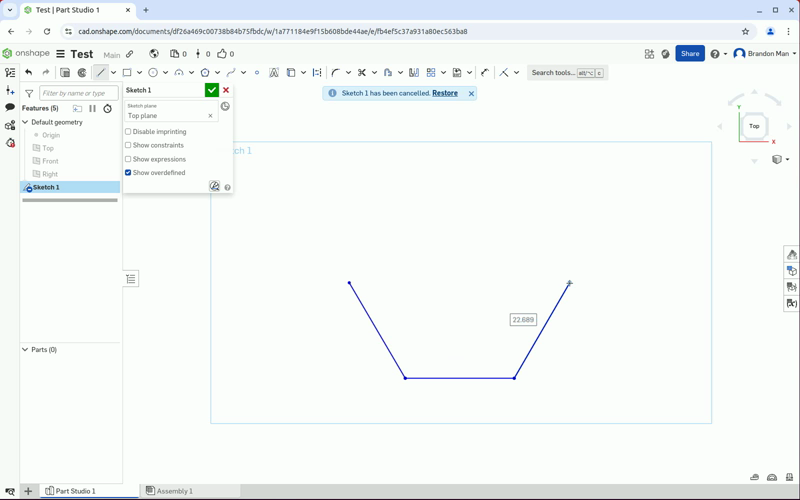
mouse_move(514, 187)
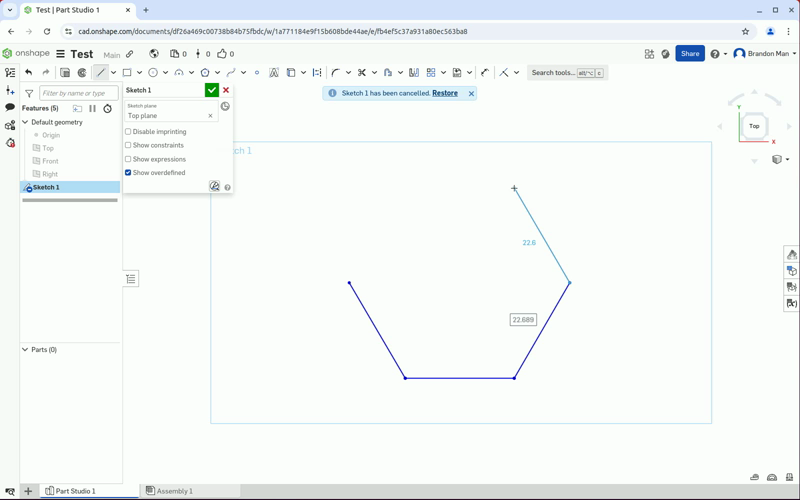
click(514, 187)
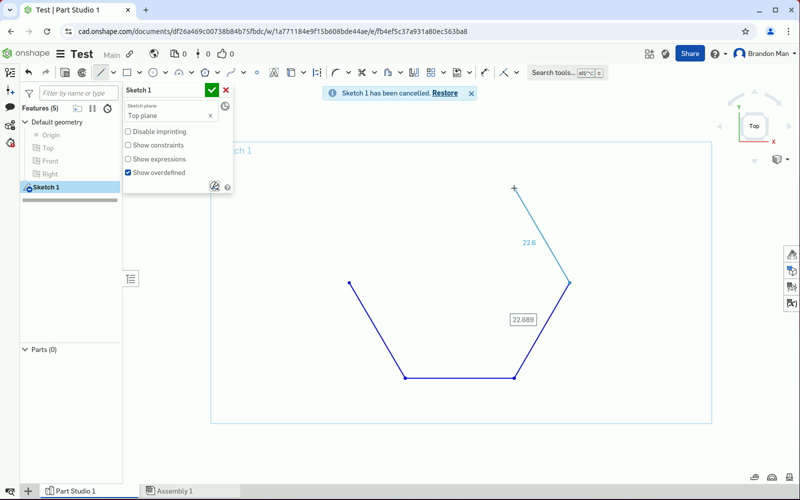
key_up(shift)
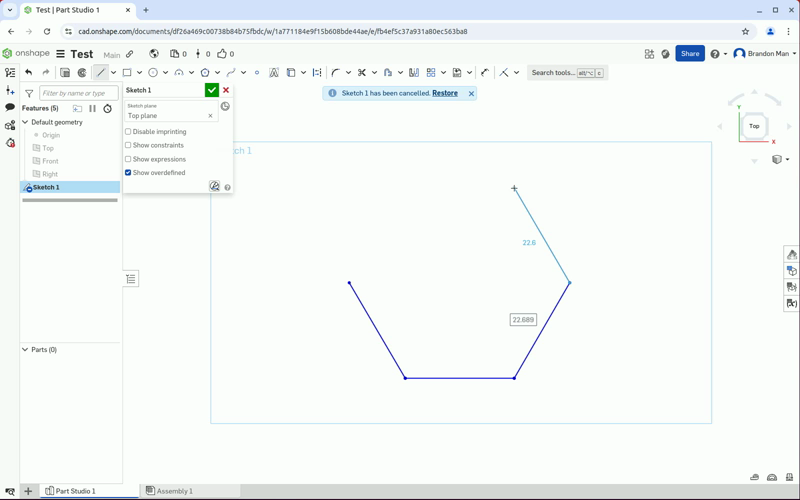
key_down(shift)
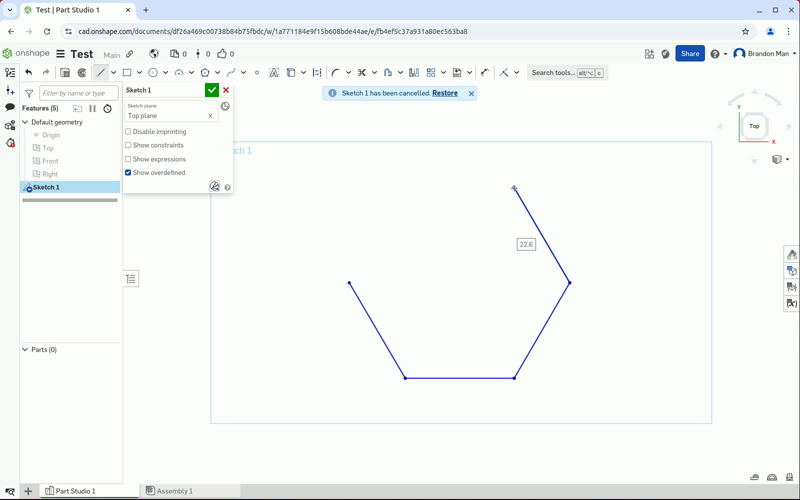
mouse_move(405, 187)
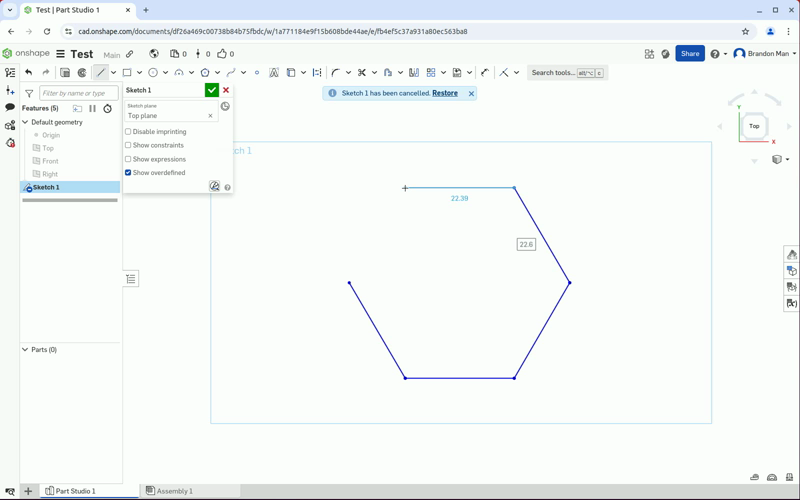
click(405, 187)
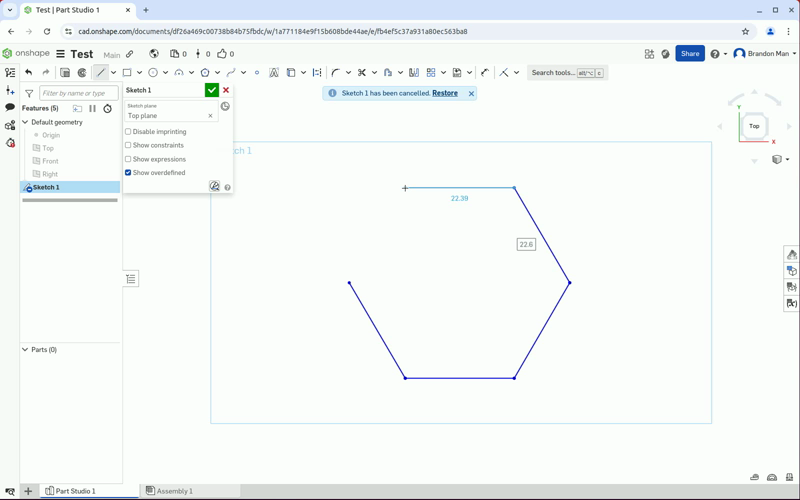
key_up(shift)
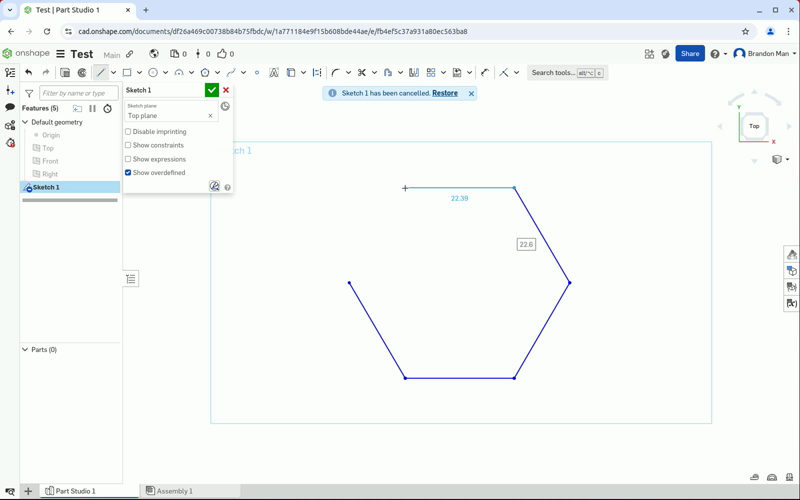
key_down(shift)
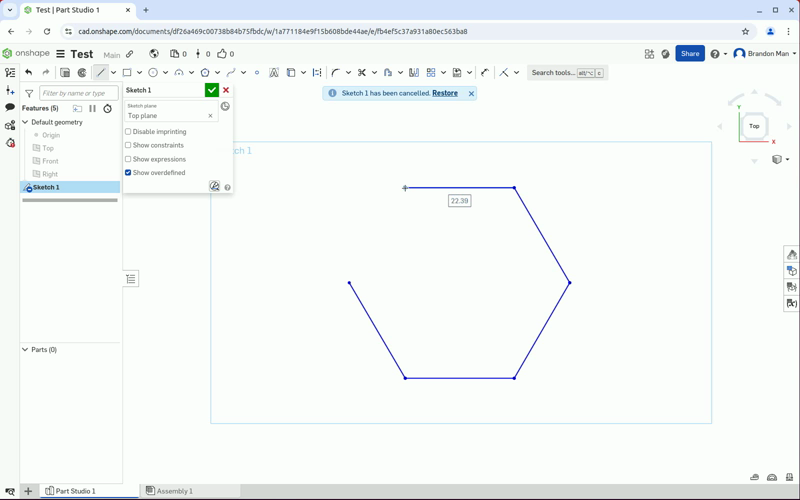
mouse_move(349, 282)
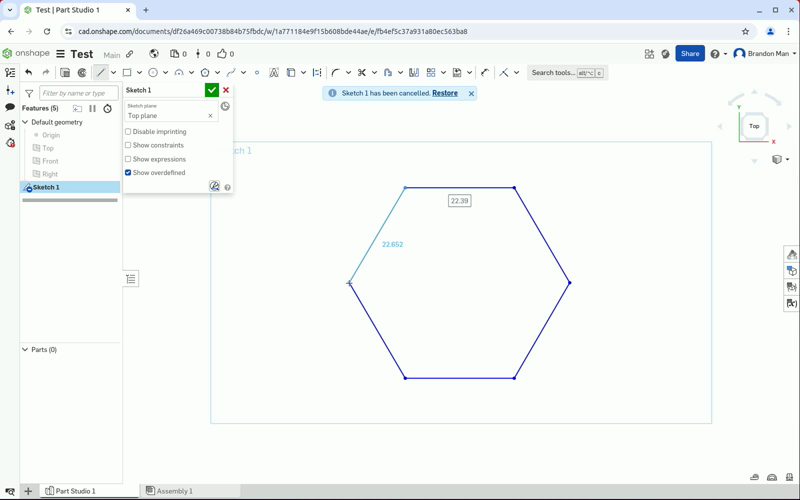
key_up(shift)
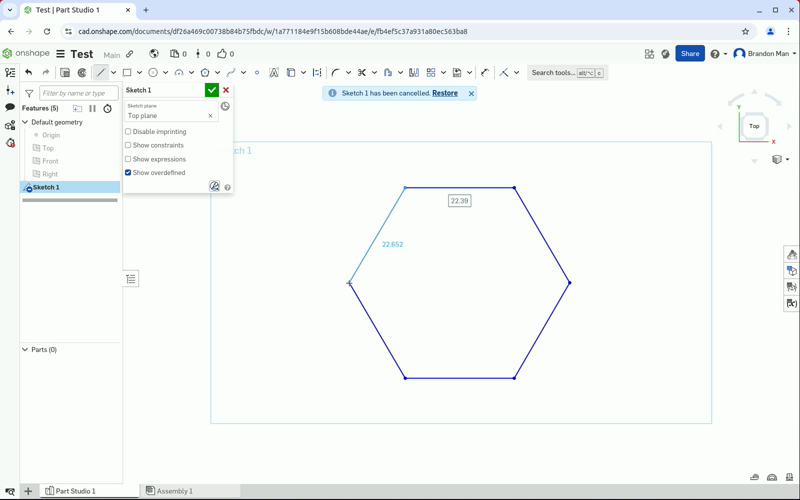
click(349, 282)
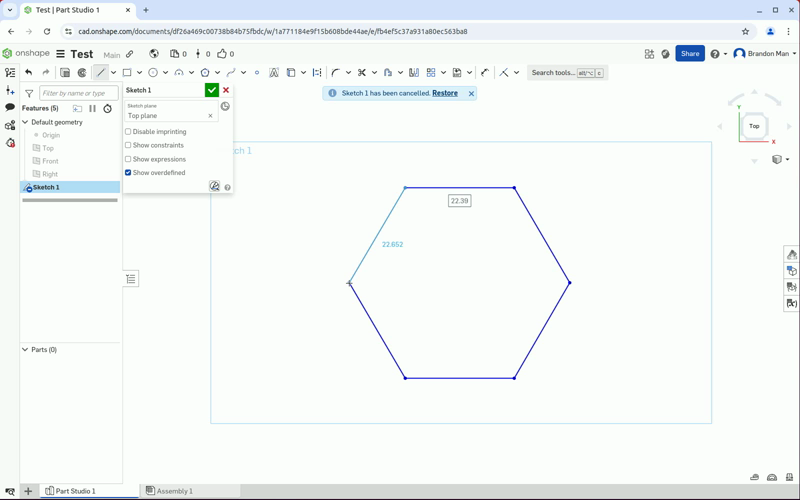
key(esc)
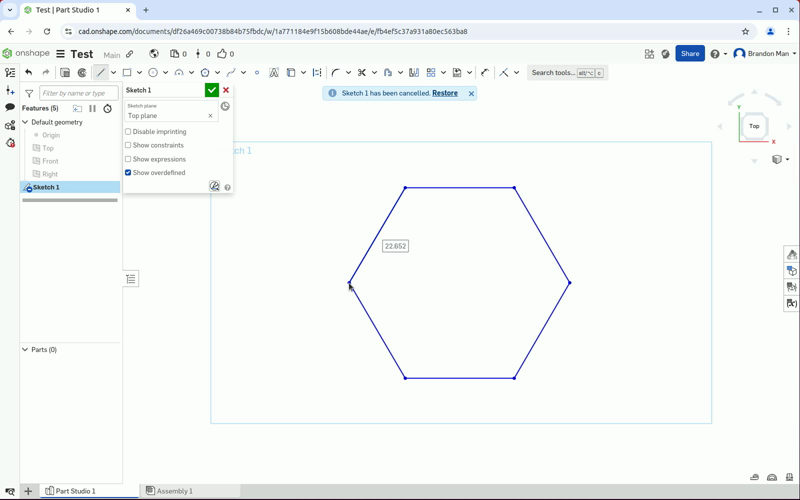
mouse_move(411, 241)
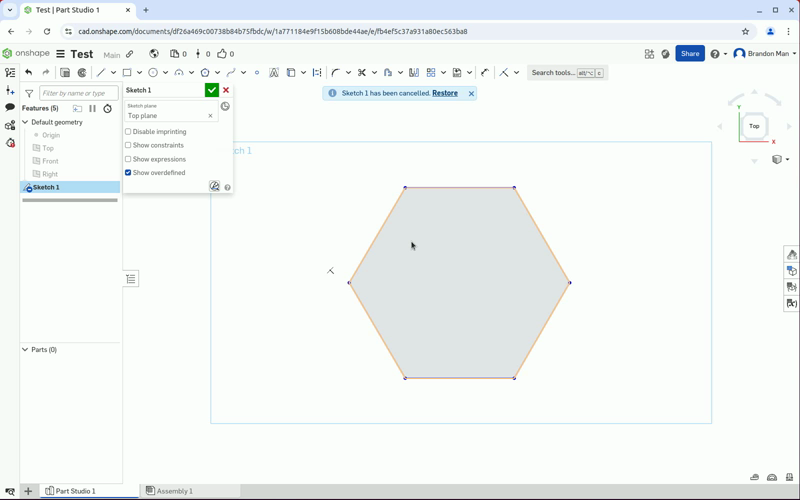
click(411, 241)
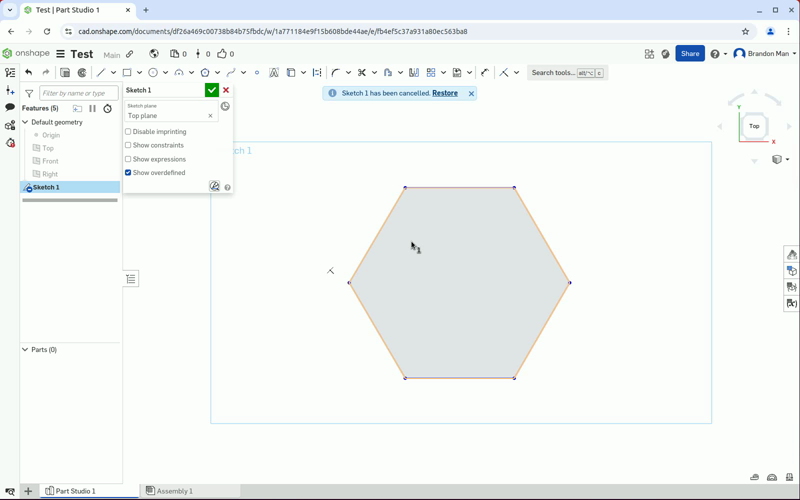
mouse_move(73, 352)
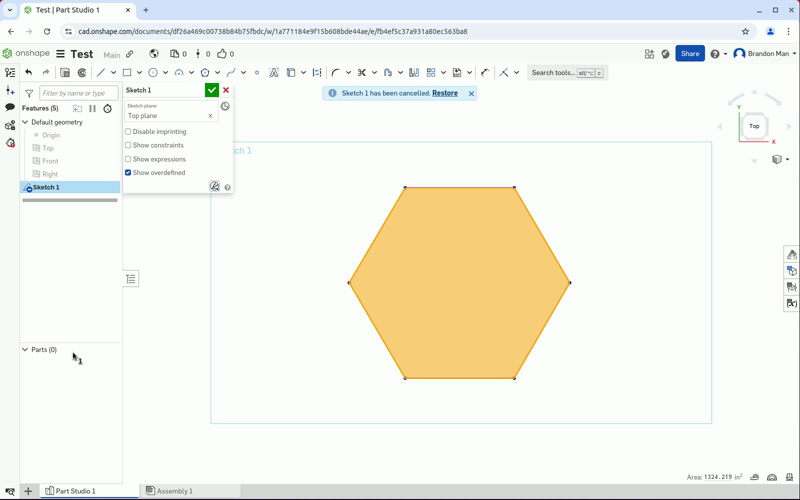
key(shift+y)
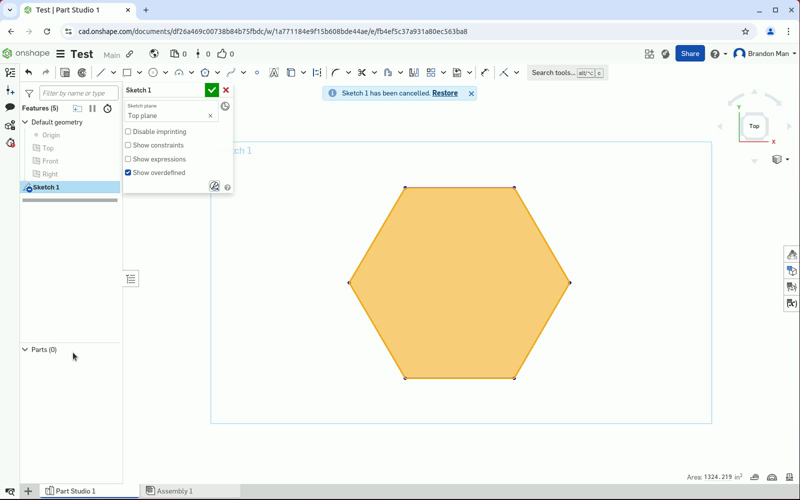
key(shift+e)
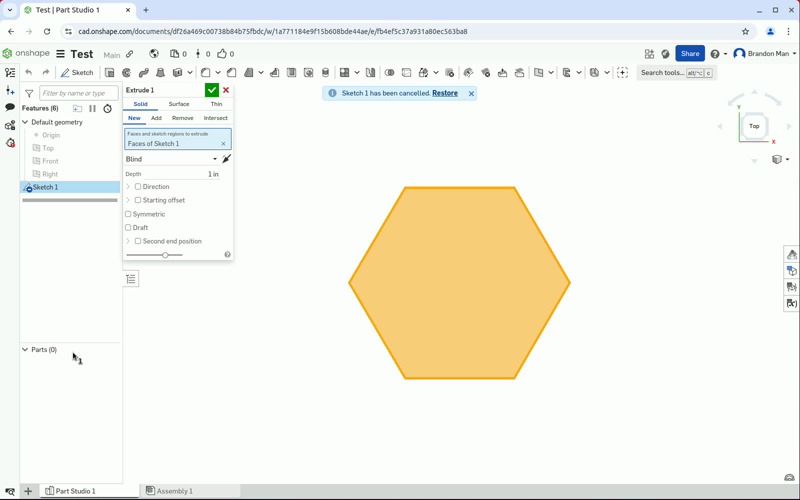
mouse_move(143, 106)
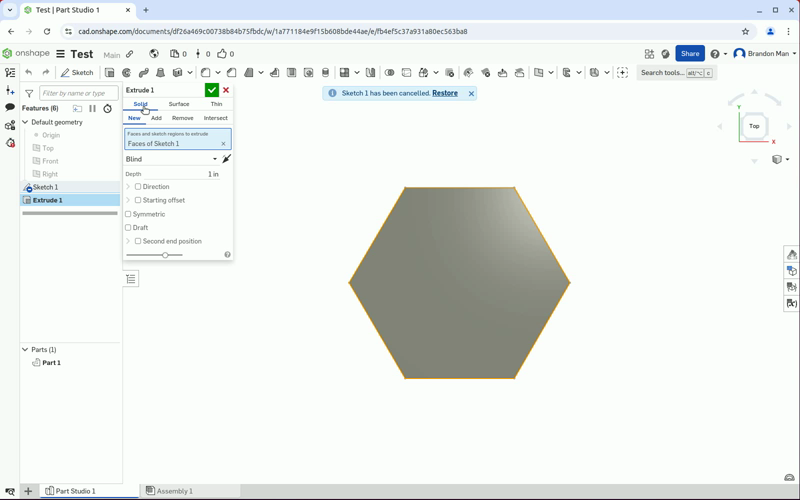
click(143, 106)
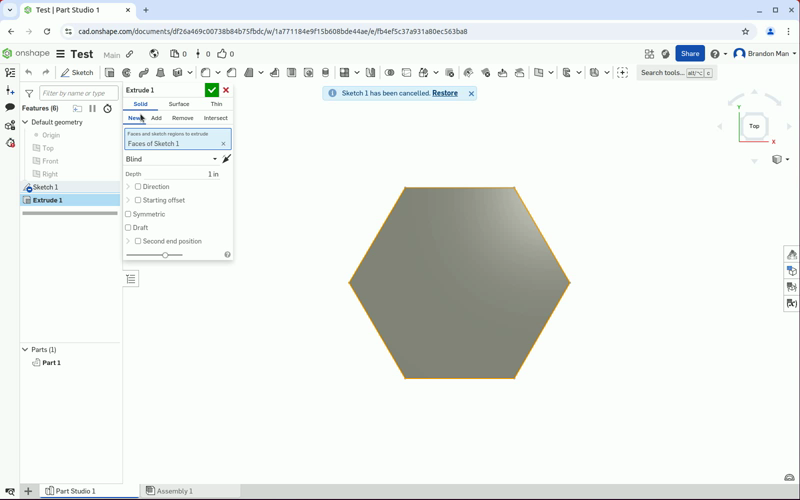
mouse_move(137, 120)
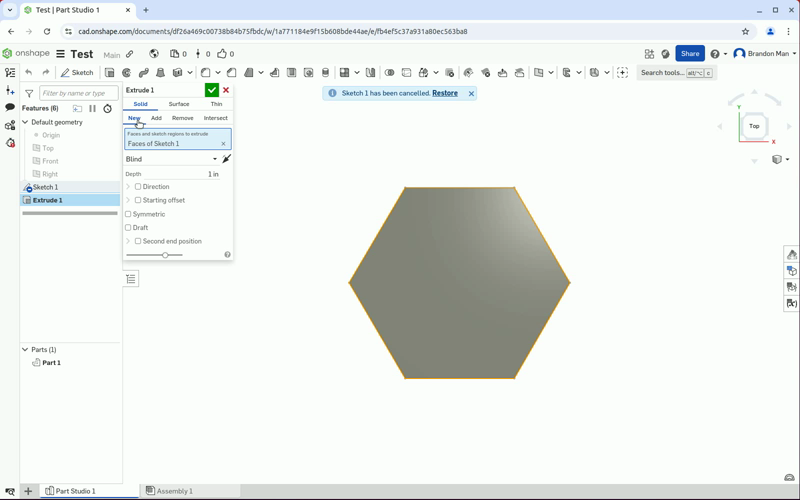
click(137, 120)
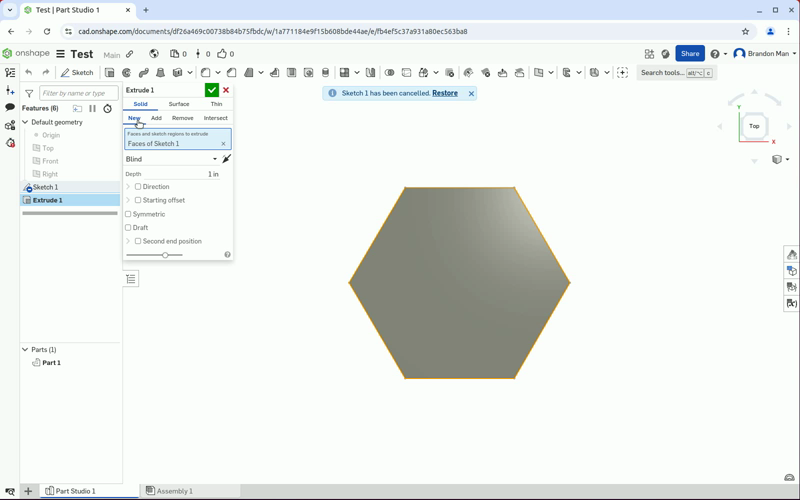
key(tab, 4)
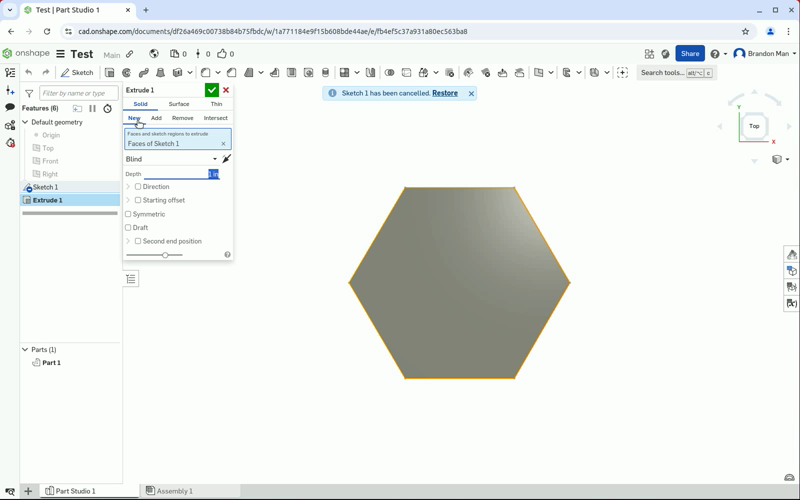
text(15.405)
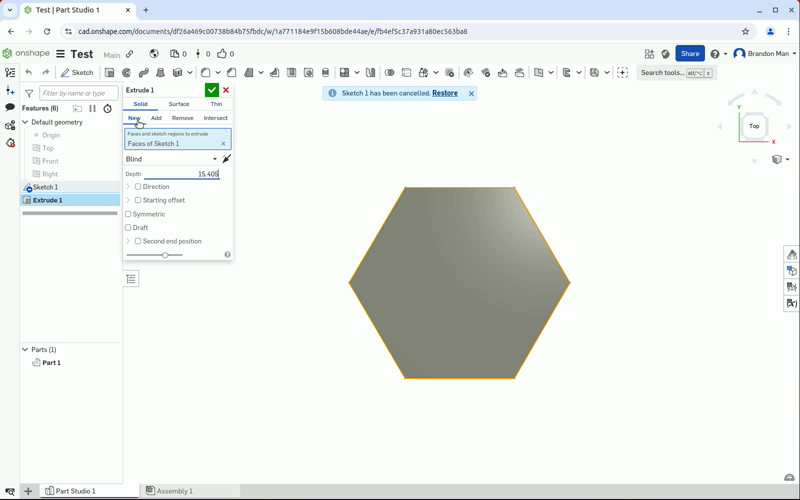
key(enter)
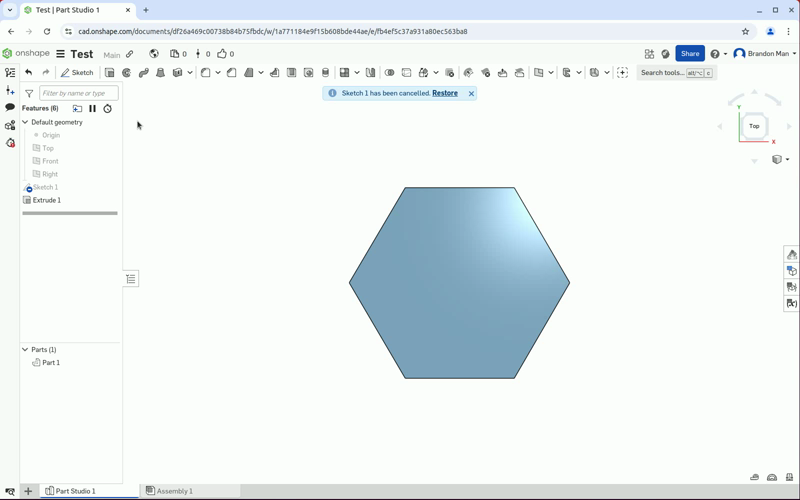
key(shift+h)
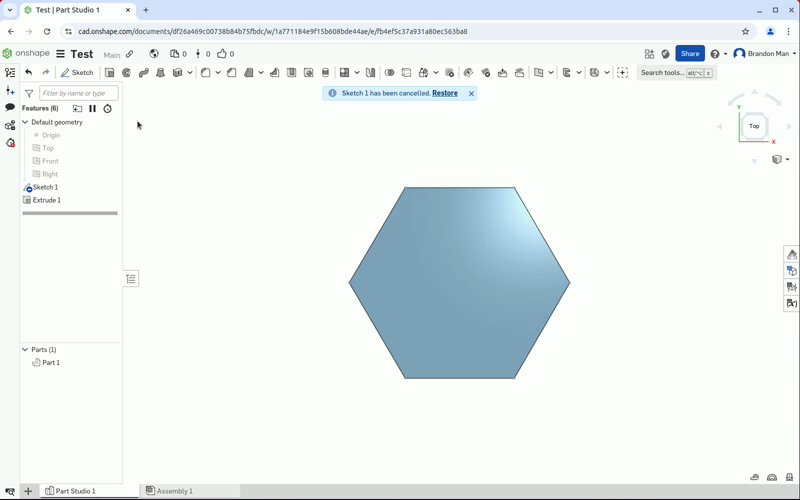
key(shift+h)
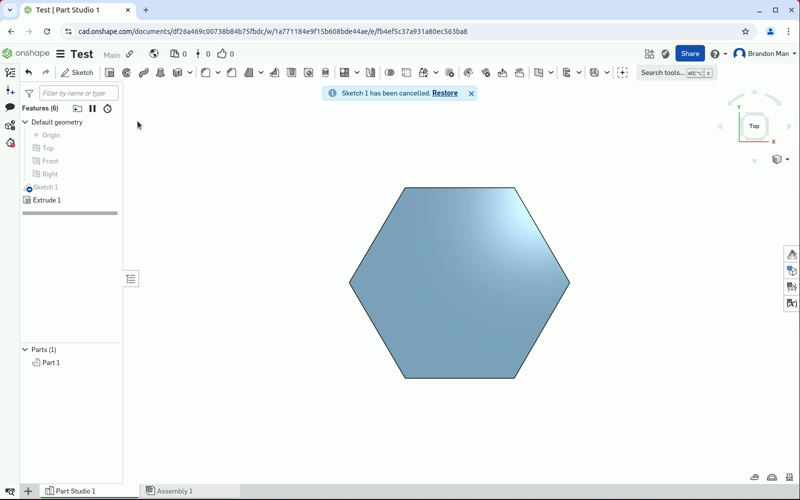
mouse_move(73, 189)
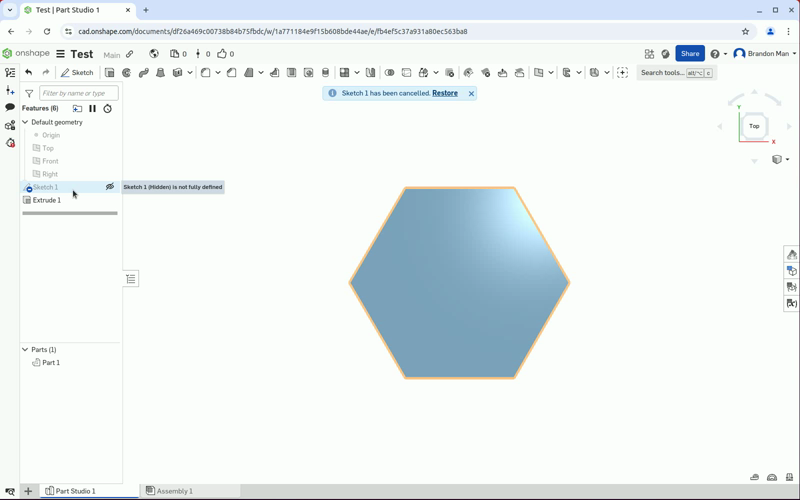
click(73, 189)
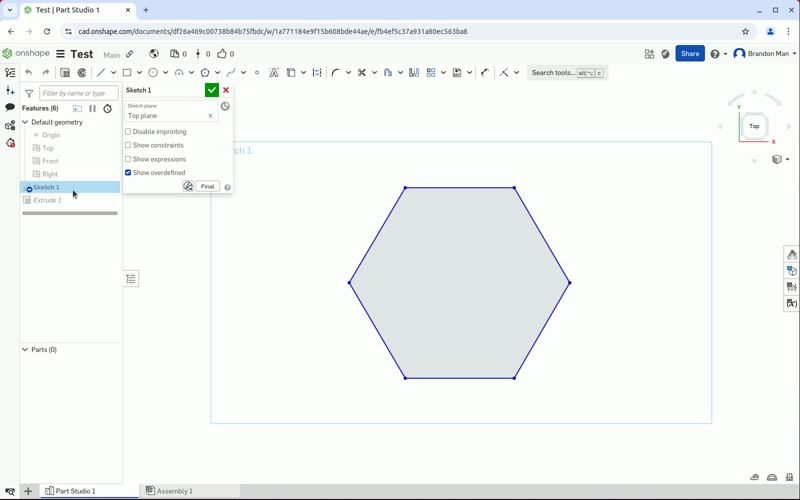
mouse_move(229, 92)
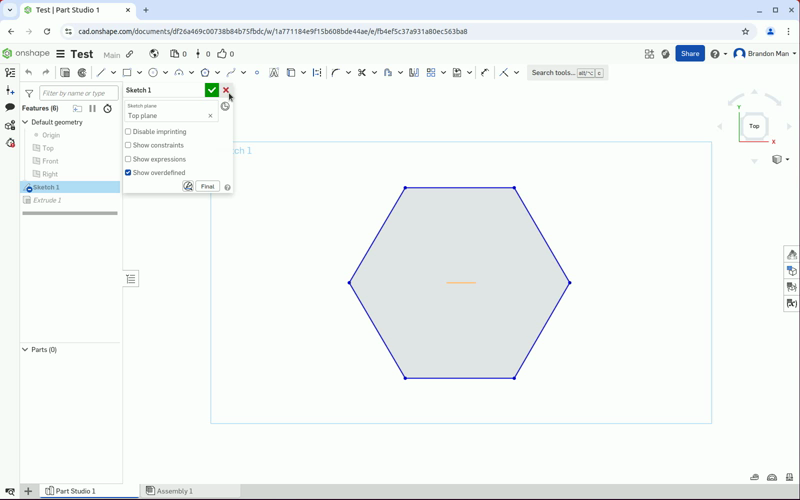
click(229, 92)
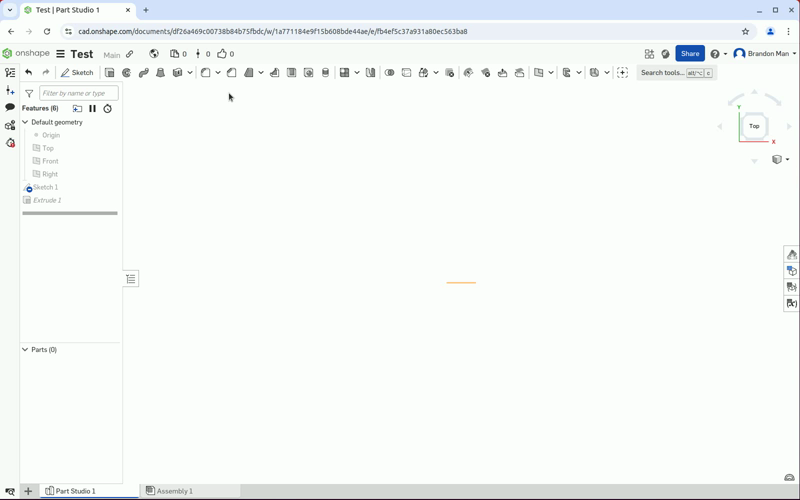
mouse_move(541, 75)
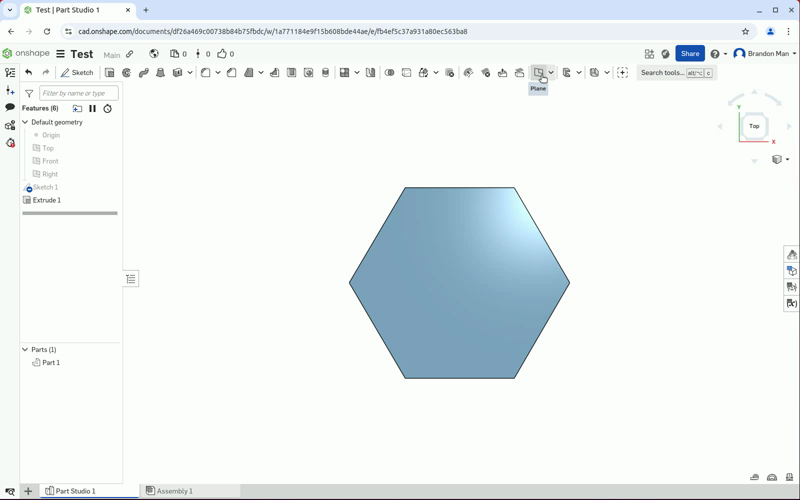
click(541, 75)
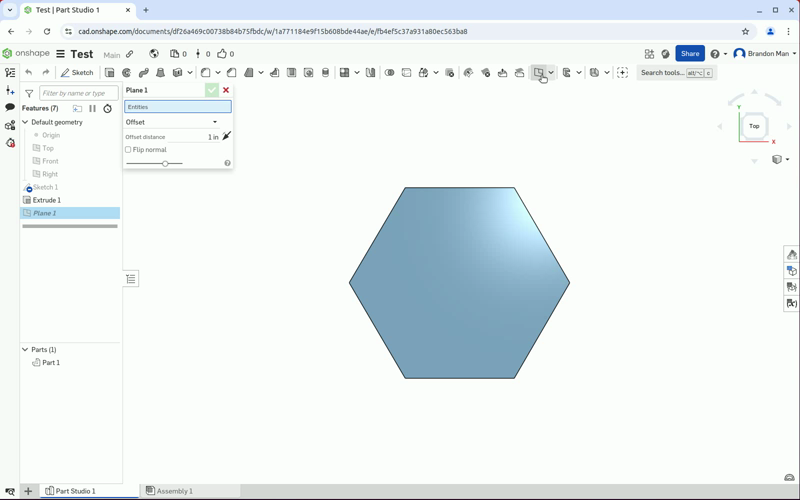
mouse_move(73, 150)
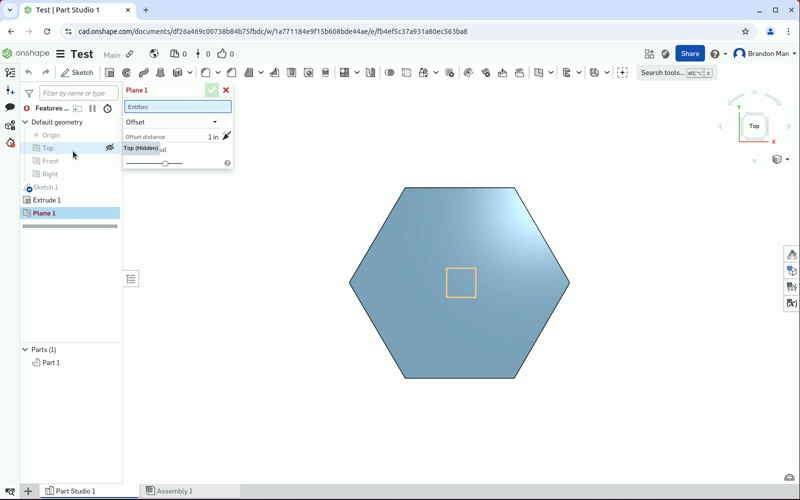
click(73, 150)
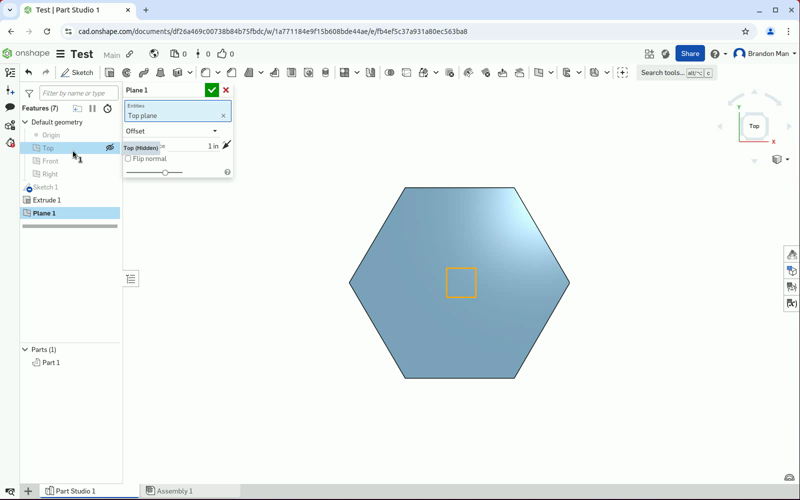
key(tab, 2)
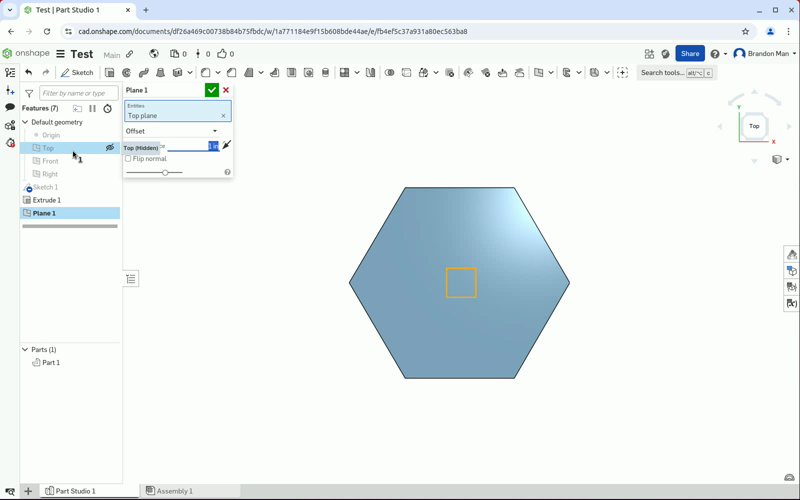
text(15.405)
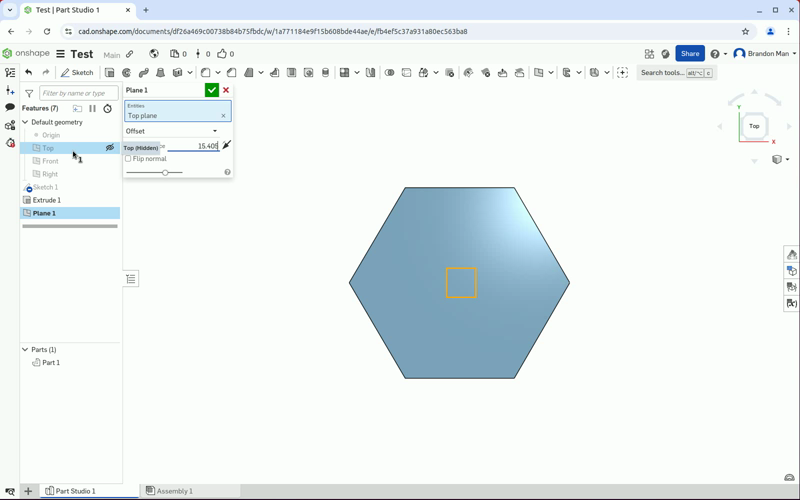
key(enter, 2)
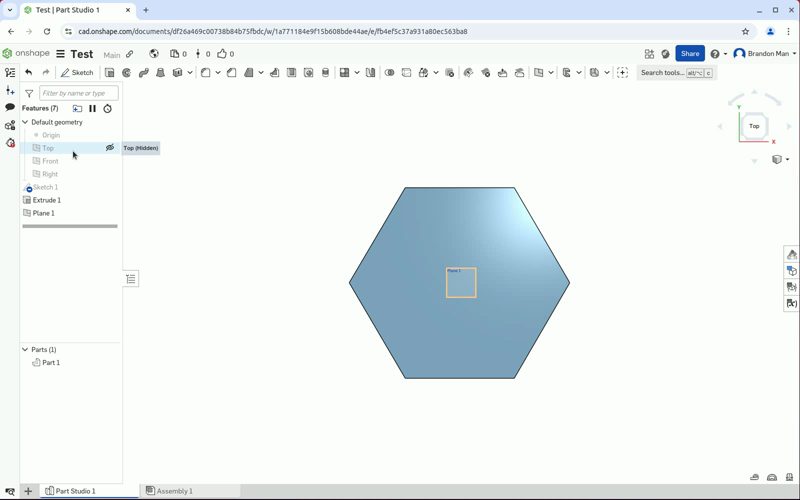
key(shift+s)
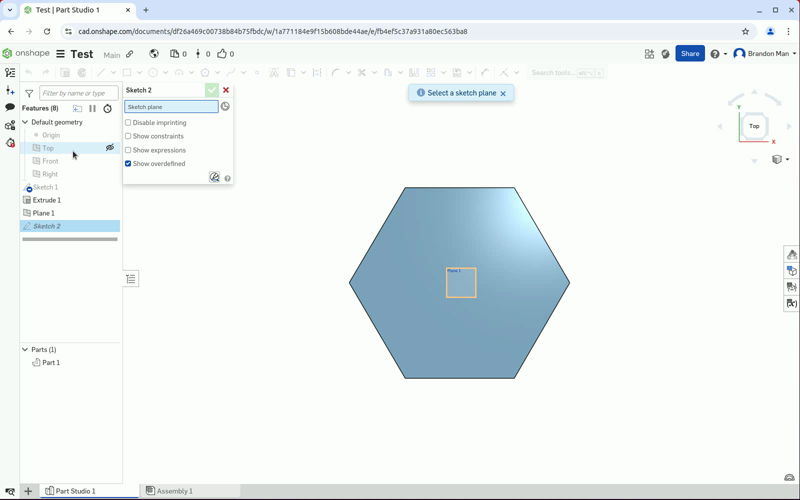
mouse_move(73, 215)
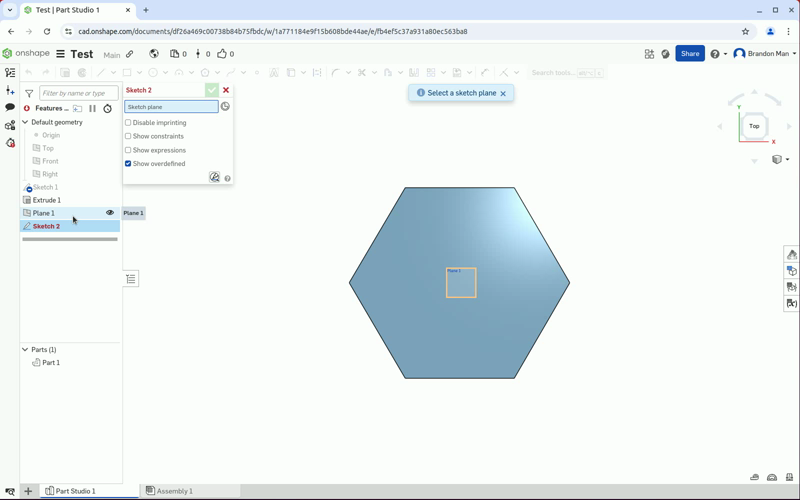
click(73, 215)
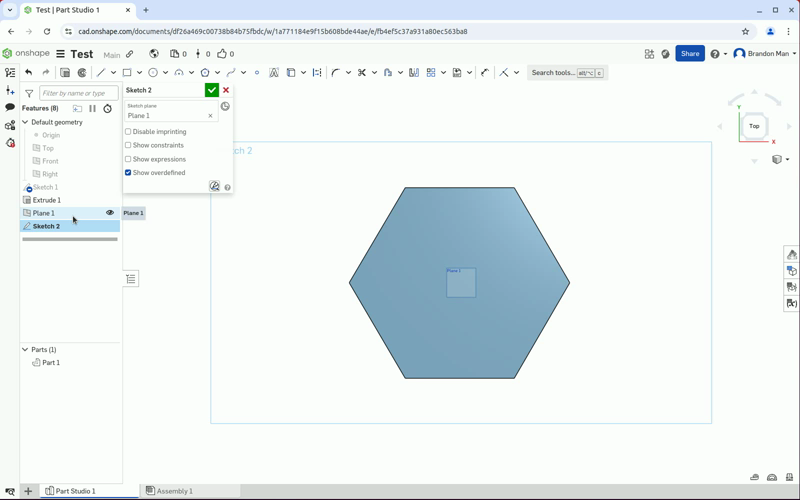
mouse_move(73, 352)
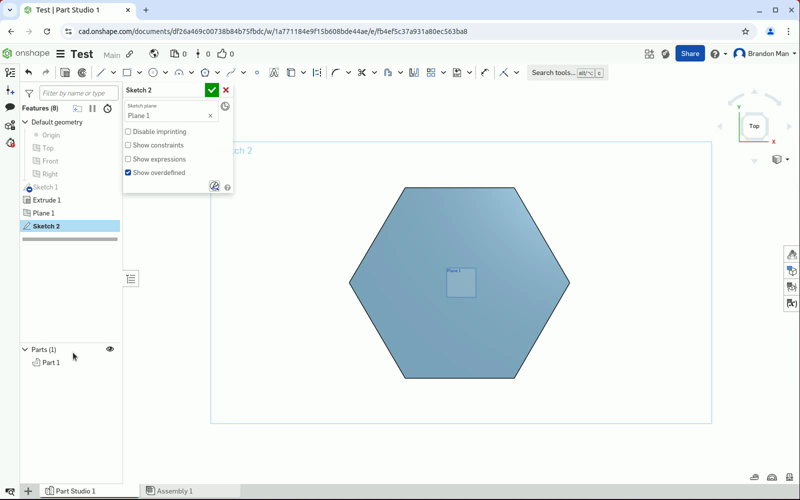
key(y)
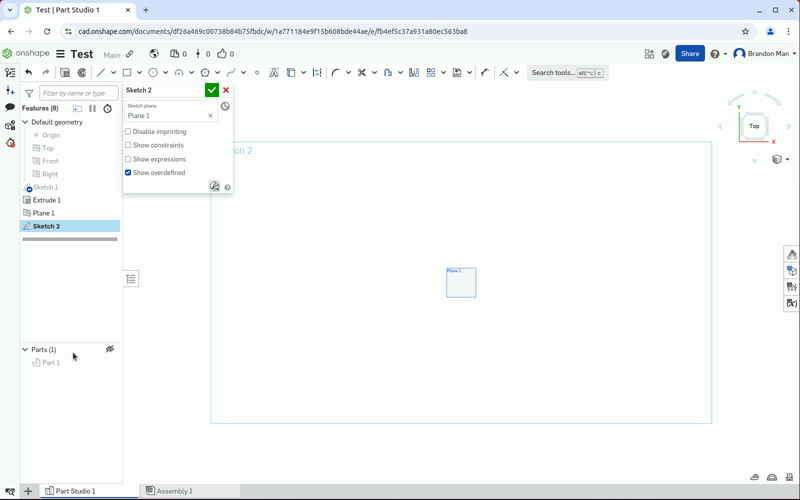
key(c)
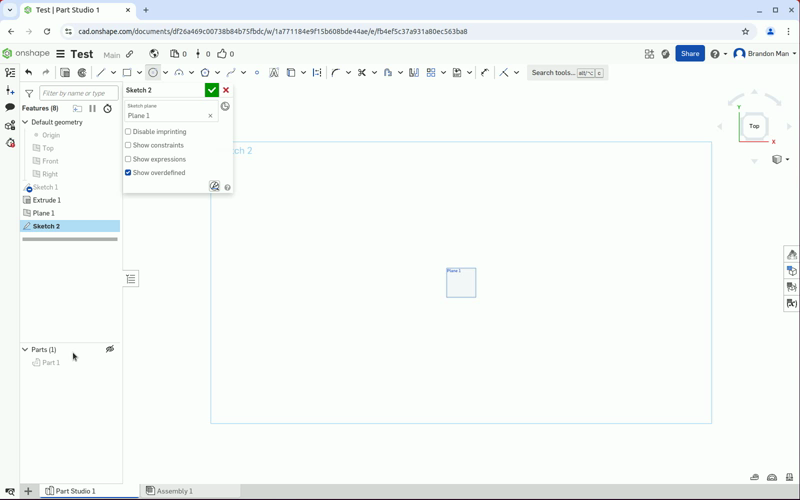
key_down(shift)
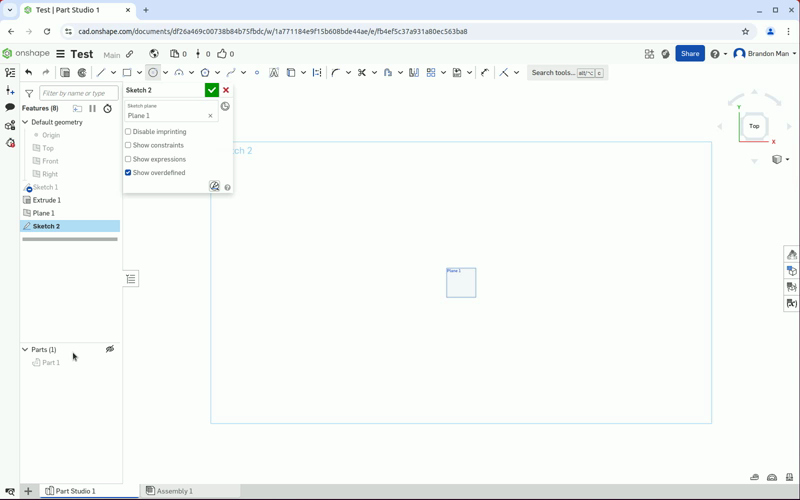
mouse_move(461, 282)
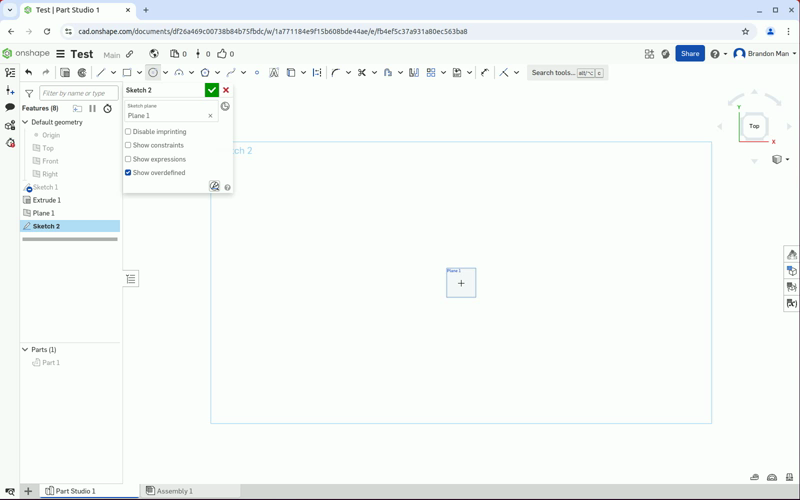
click(461, 282)
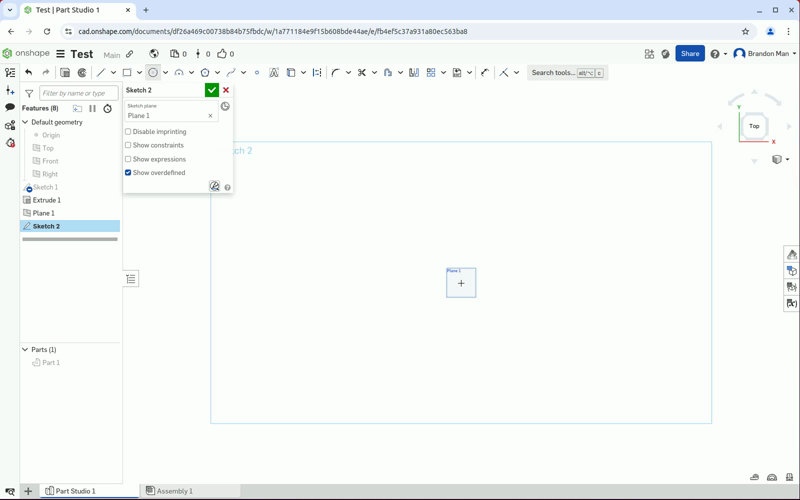
key_up(shift)
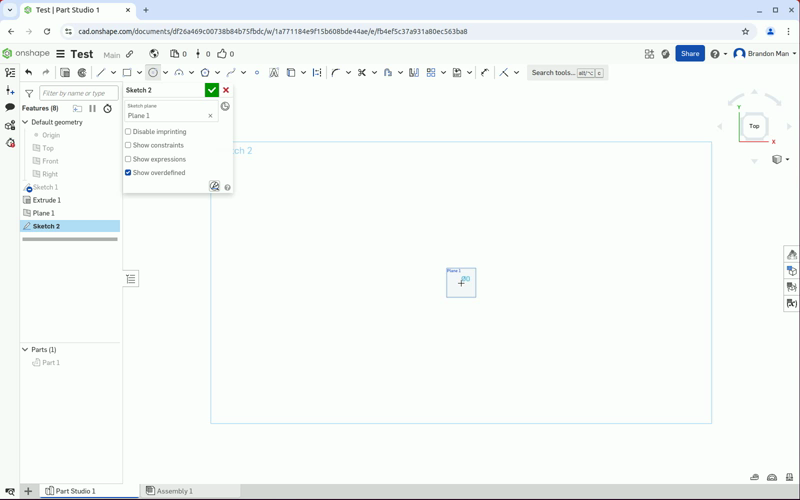
mouse_move(552, 282)
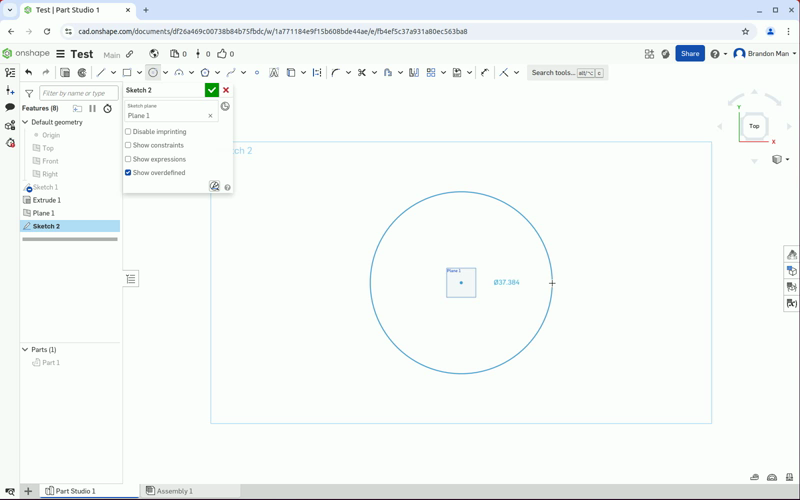
click(552, 282)
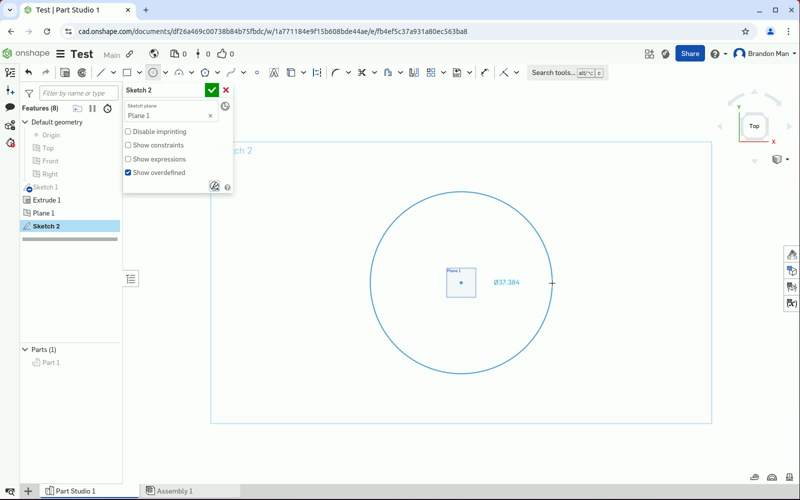
key(esc)
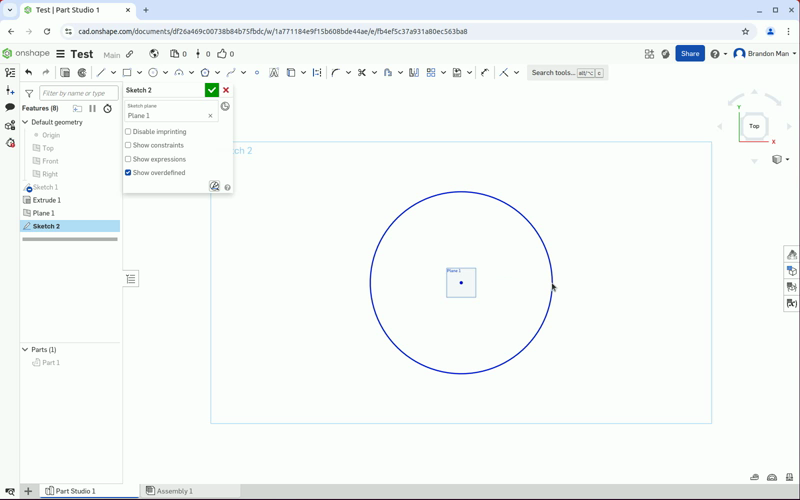
mouse_move(436, 339)
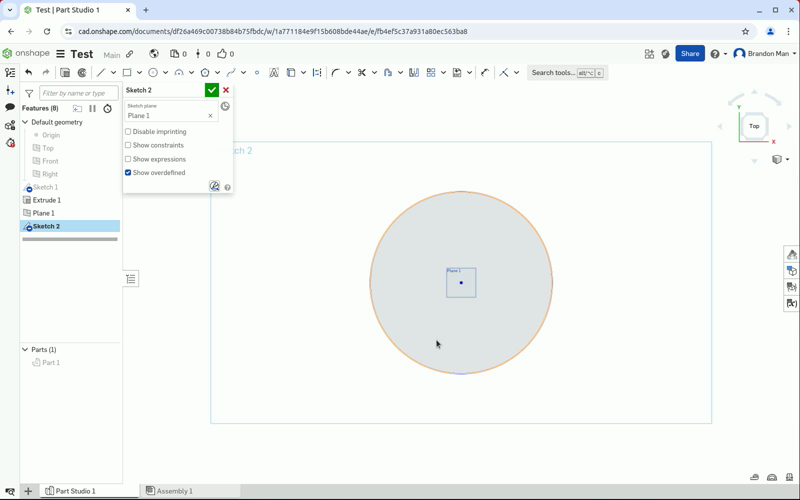
click(436, 339)
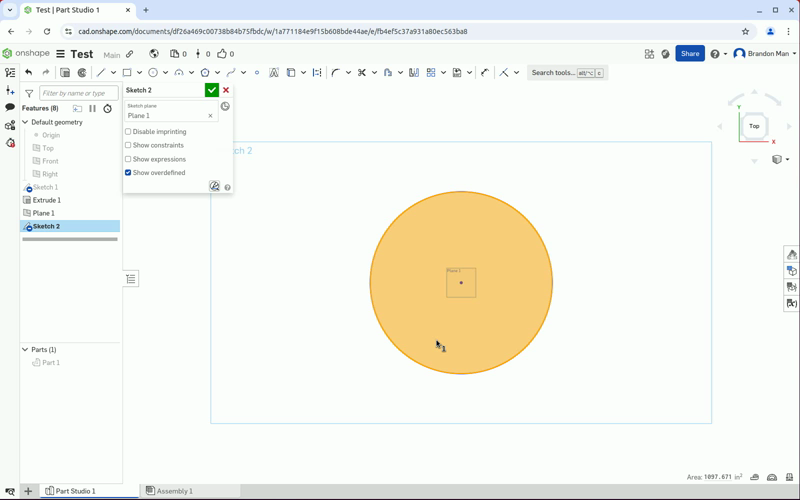
mouse_move(73, 352)
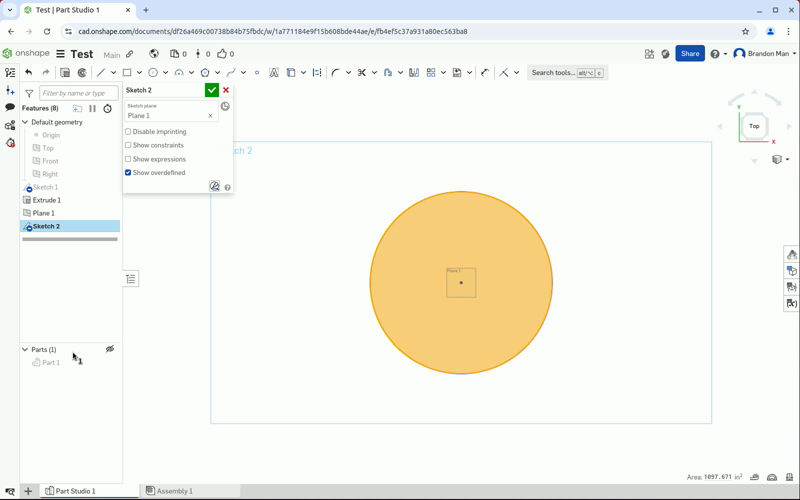
key(shift+y)
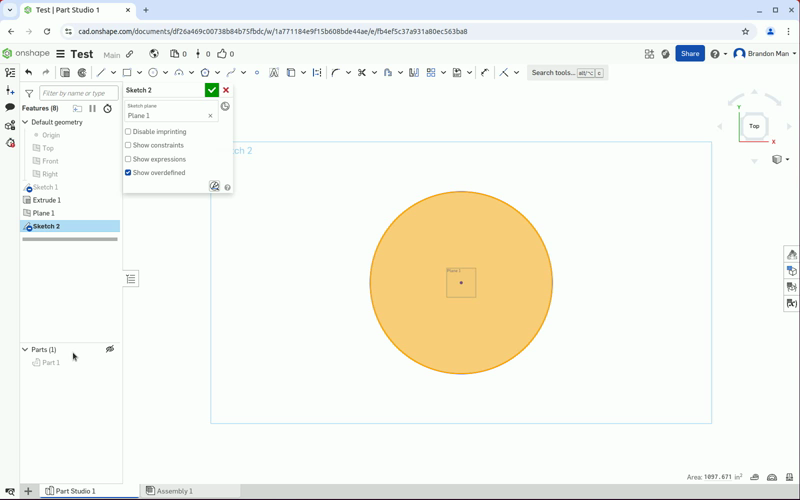
key(shift+e)
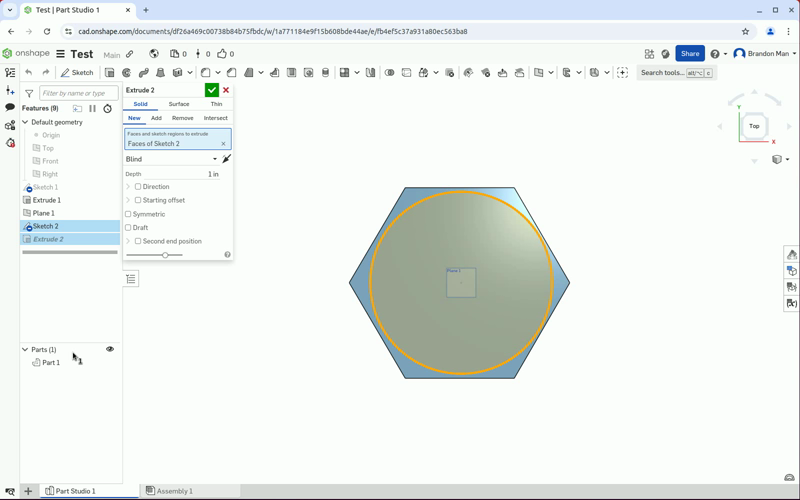
mouse_move(143, 106)
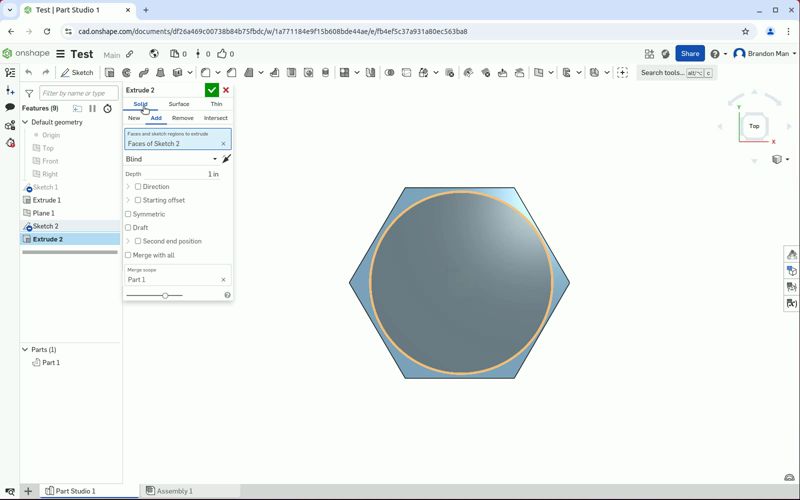
click(143, 106)
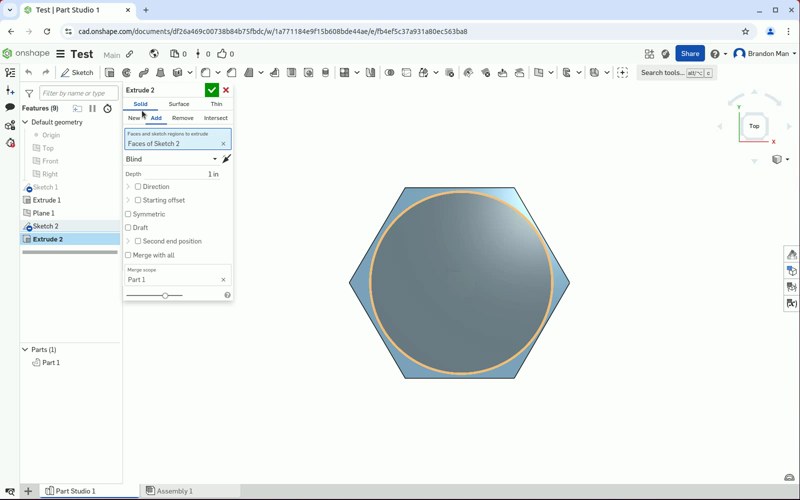
mouse_move(137, 120)
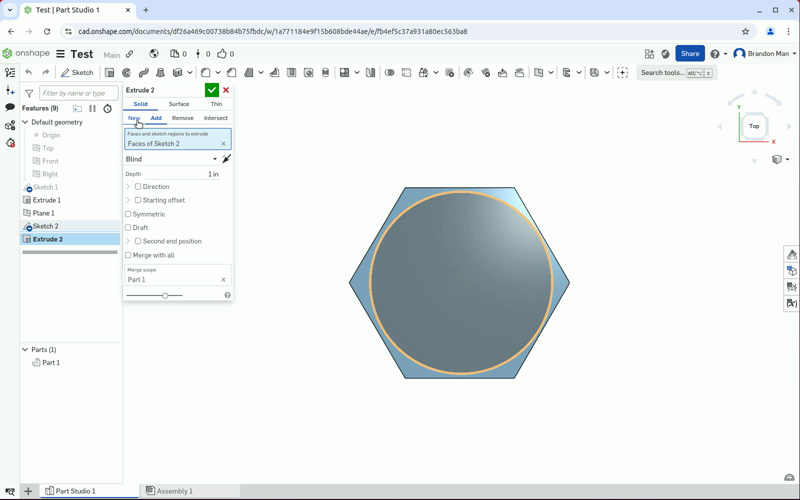
click(137, 120)
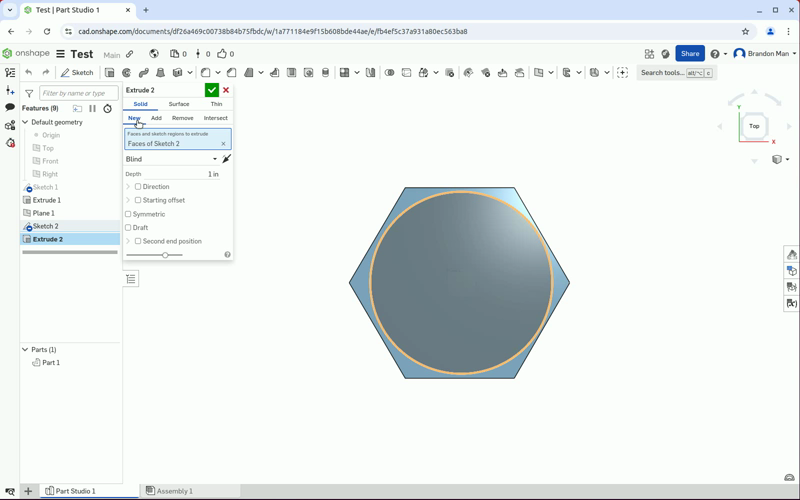
key(tab, 4)
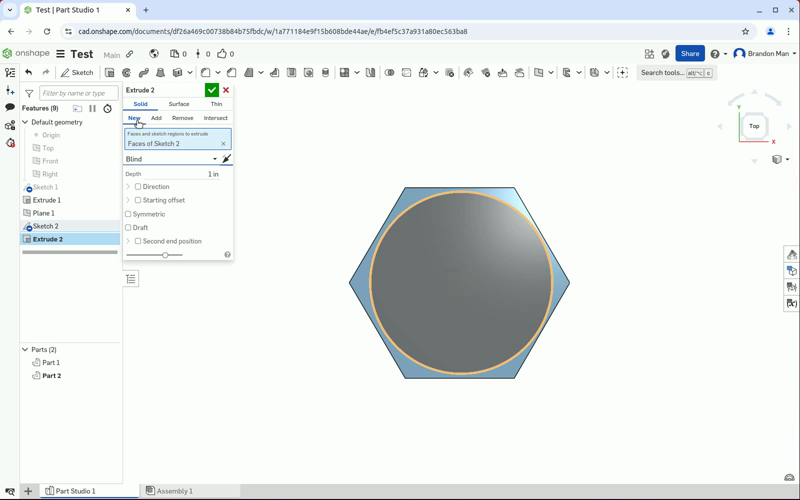
text(7.703)
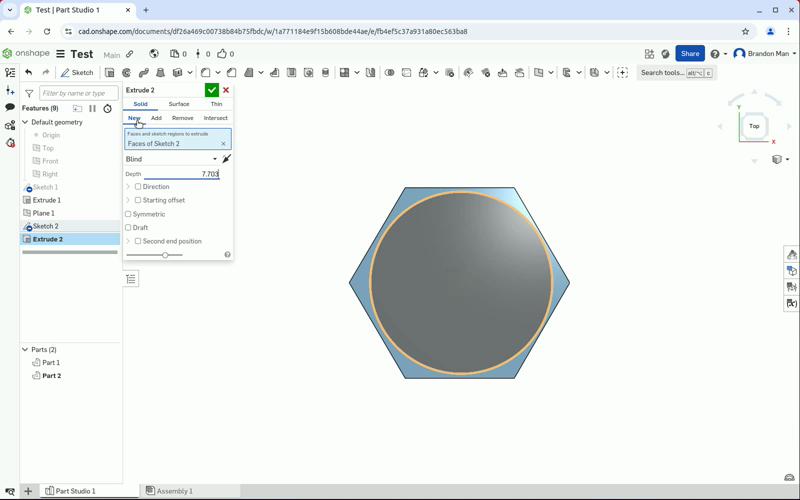
key(enter)
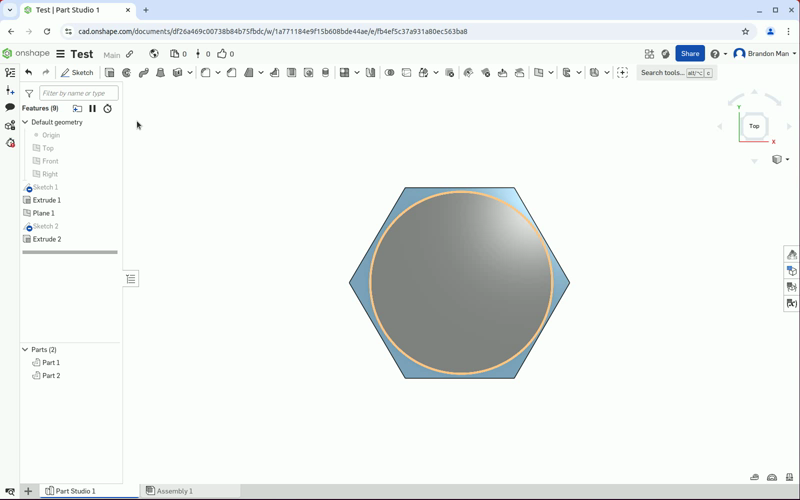
key(shift+h)
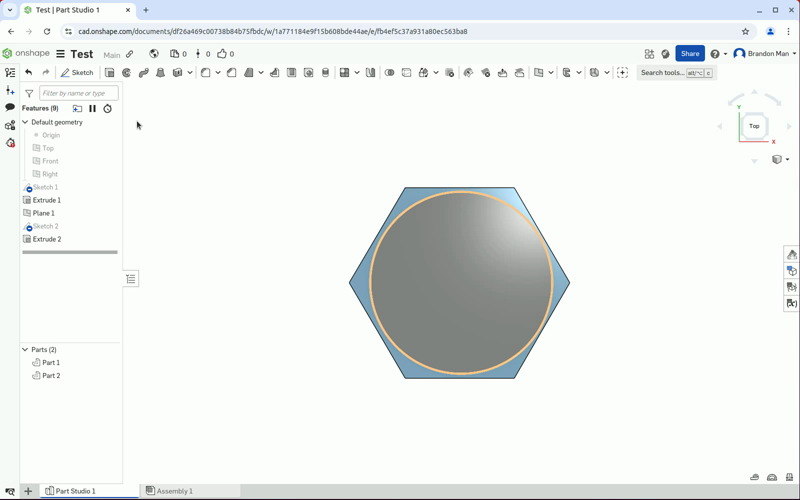
key(shift+h)
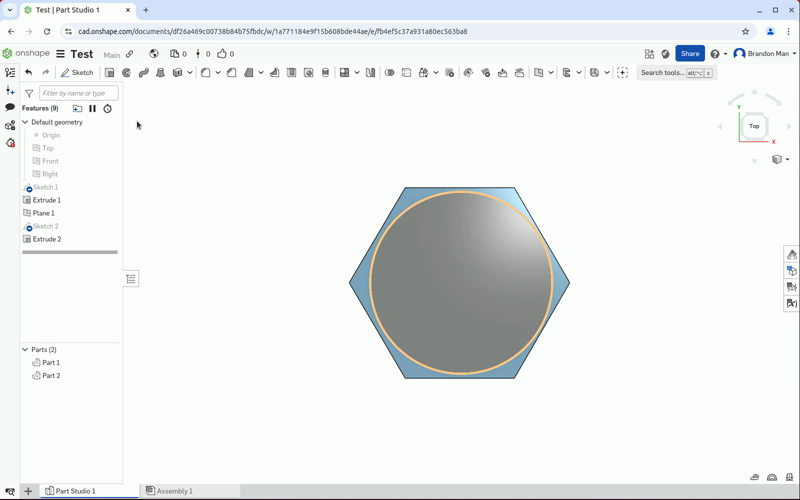
key(shift+7)
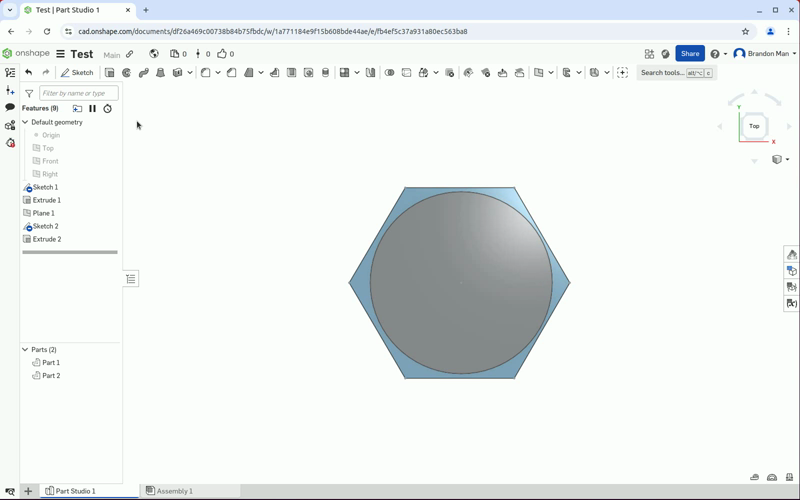
key(up, 3)
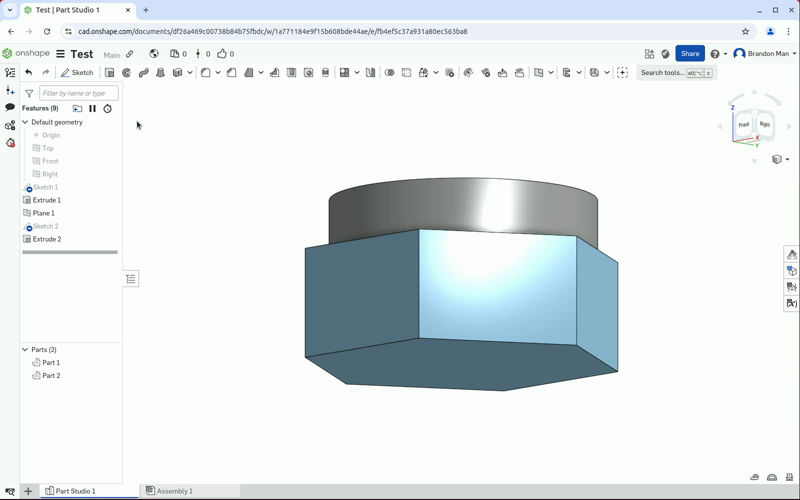
key(left, 3)
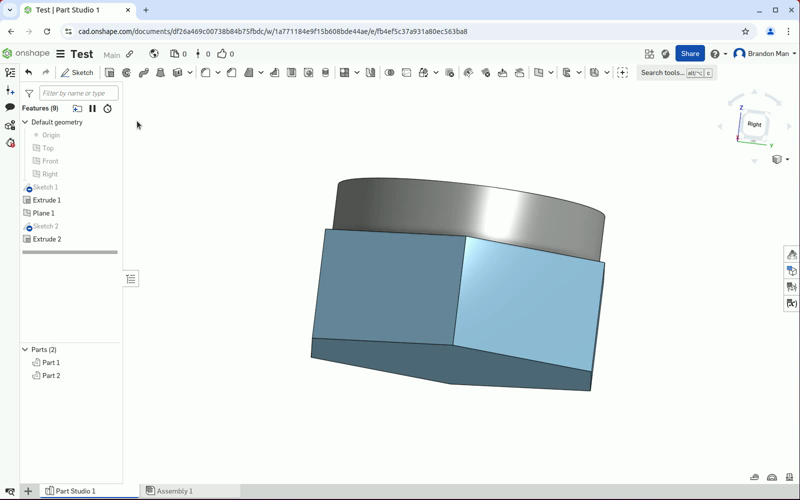
key(right, 3)
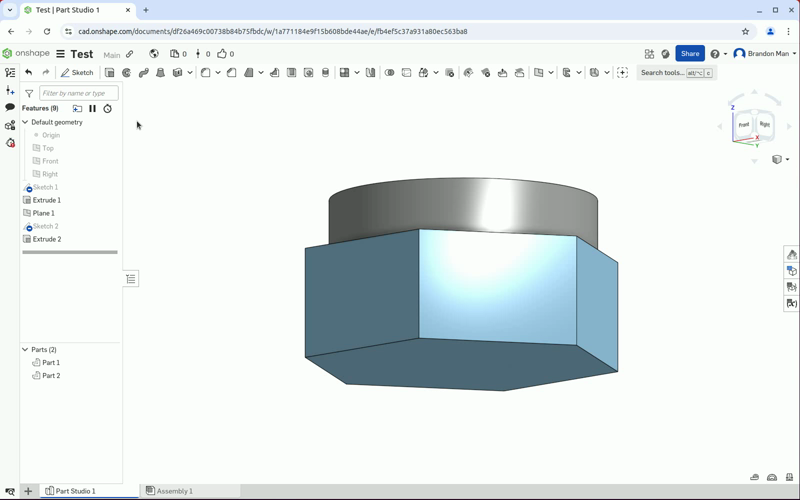
key(down, 3)
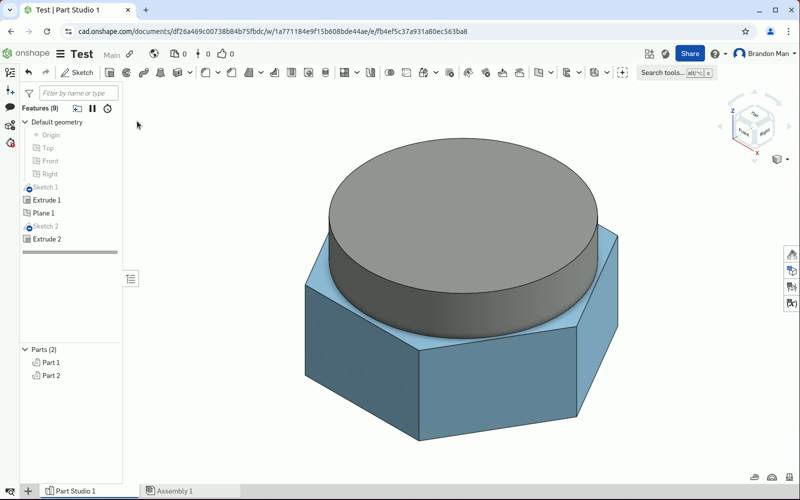
mouse_move(73, 189)
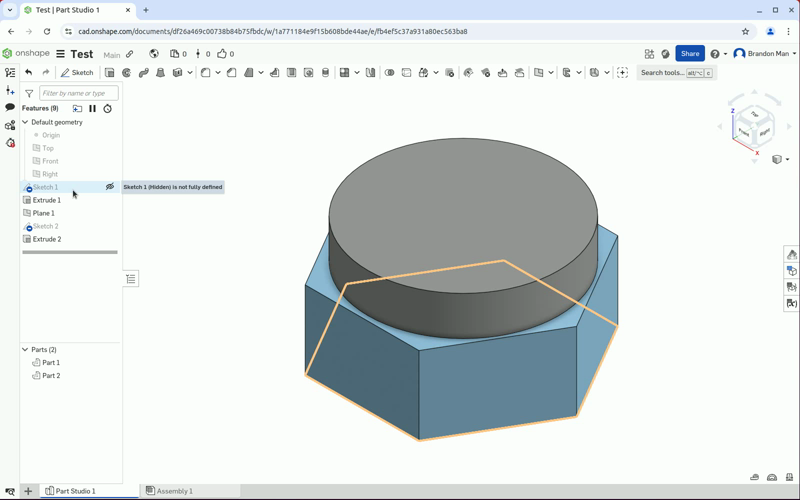
click(73, 189)